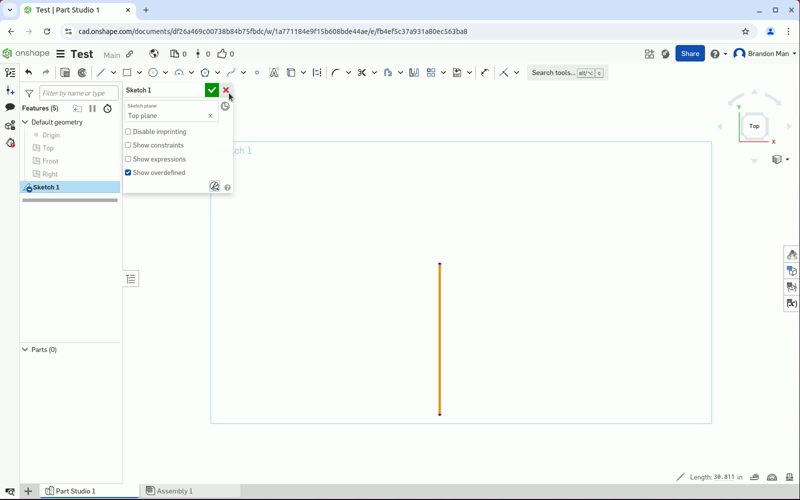
key(shift+h)
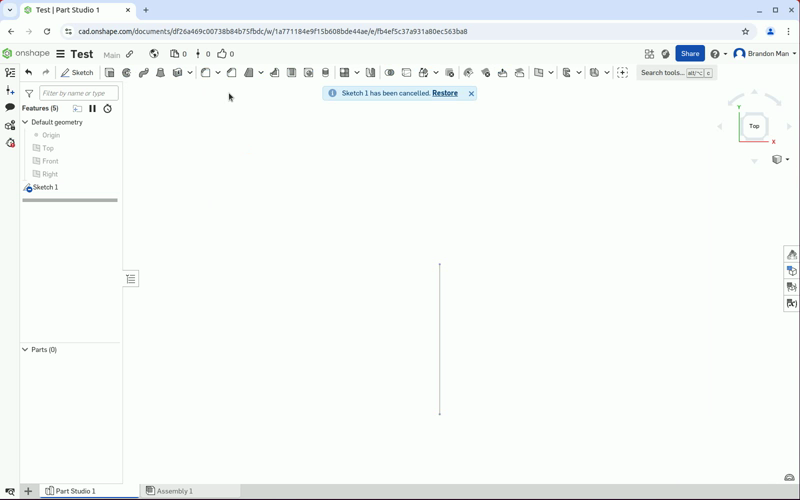
mouse_move(73, 352)
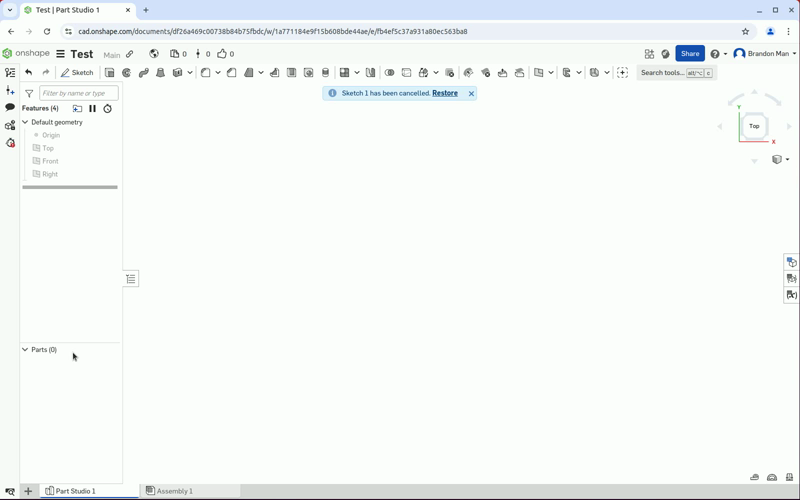
key(y)
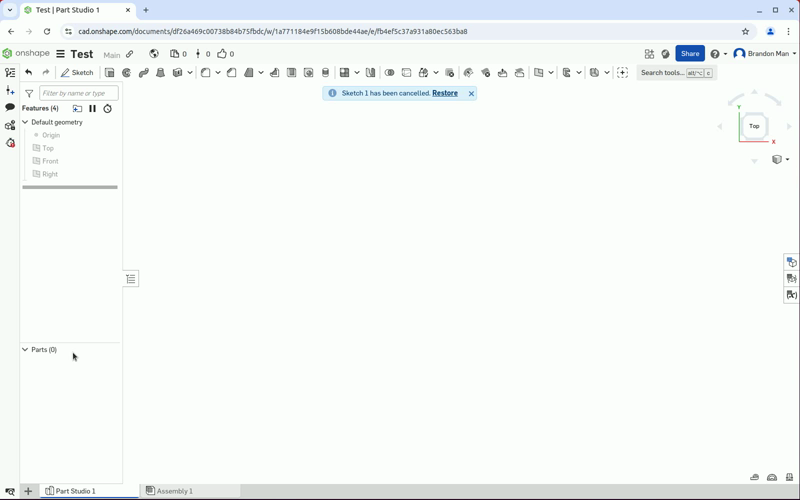
key(shift+p)
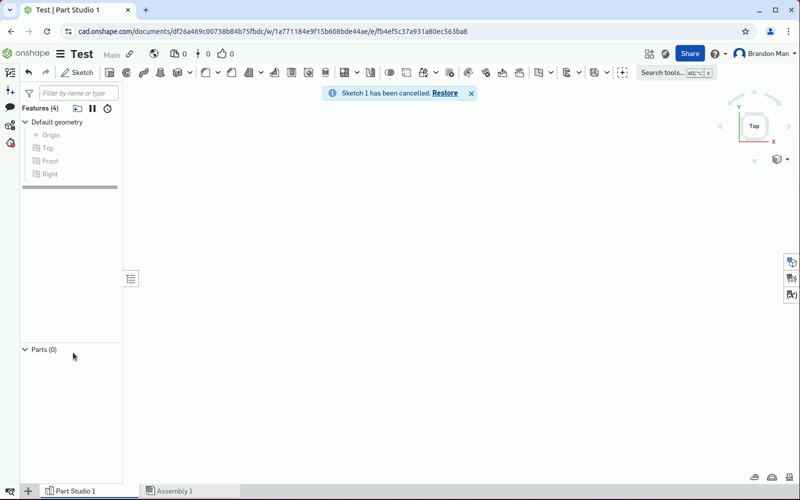
key(space)
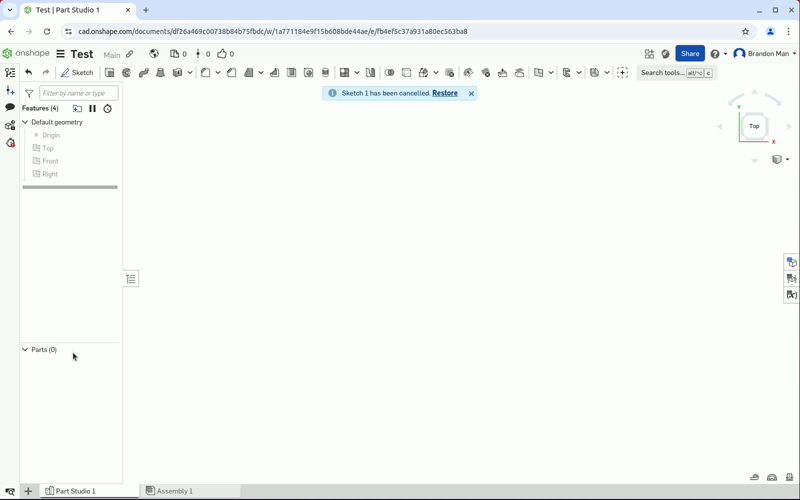
key_down(shift)
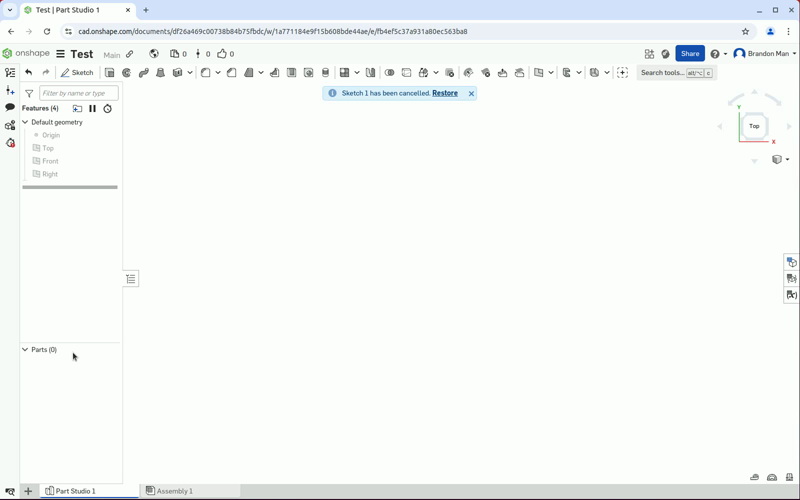
key(up)
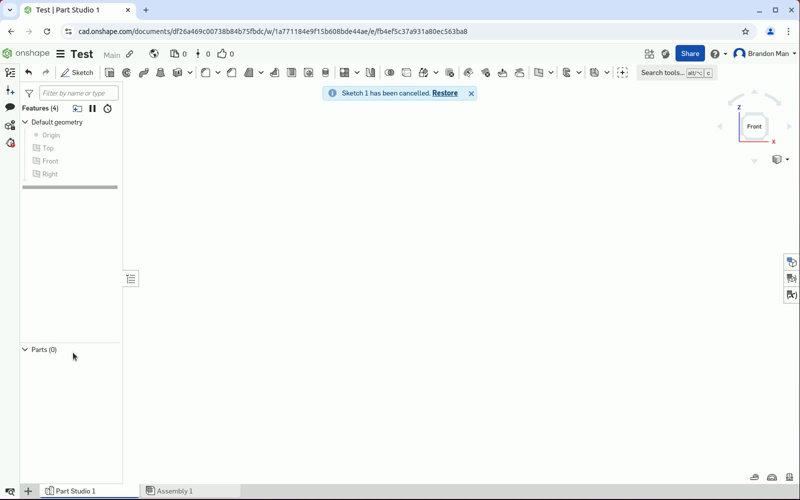
key_up(shift)
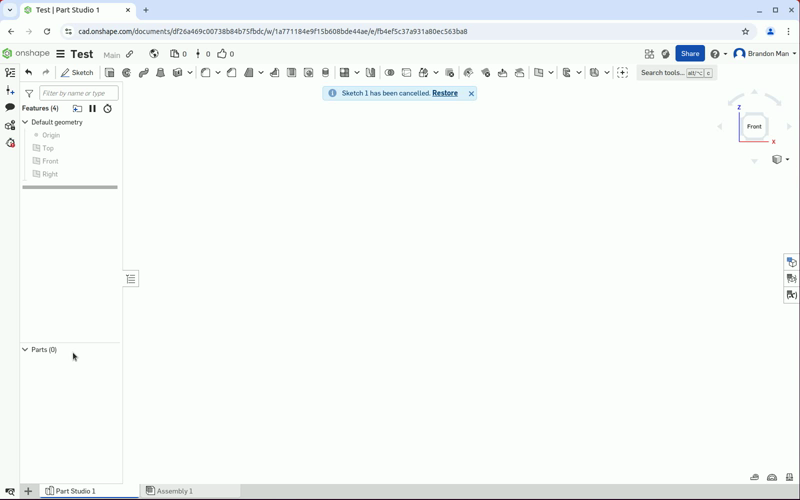
mouse_move(73, 352)
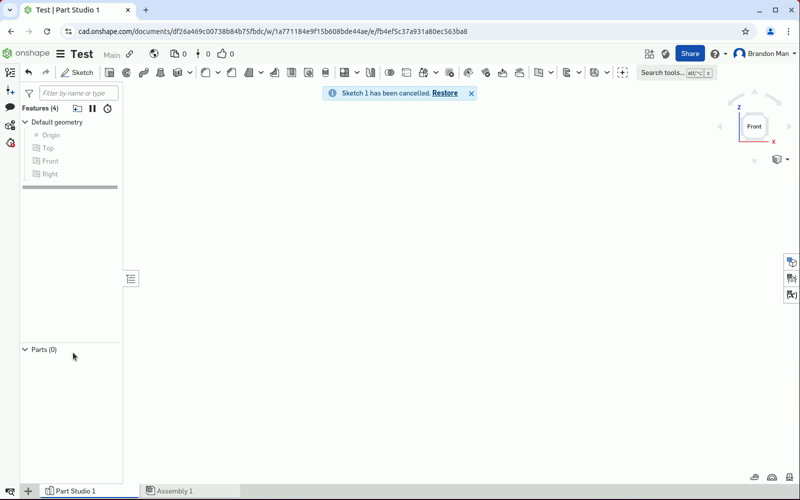
key(shift+y)
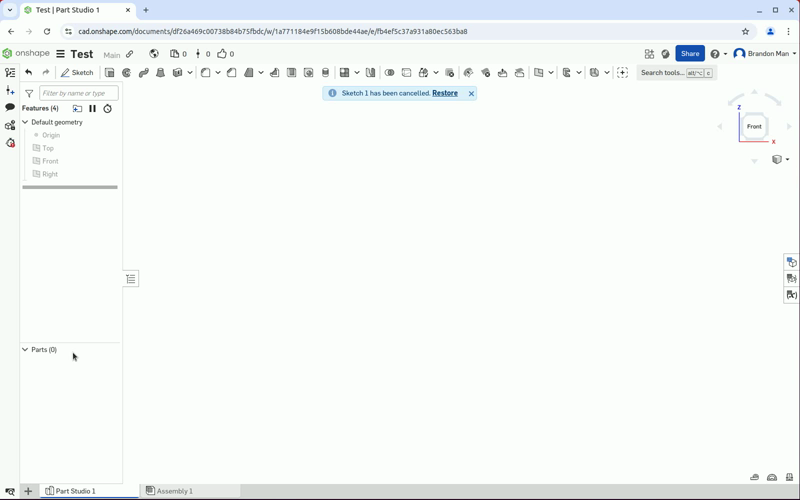
key(shift+s)
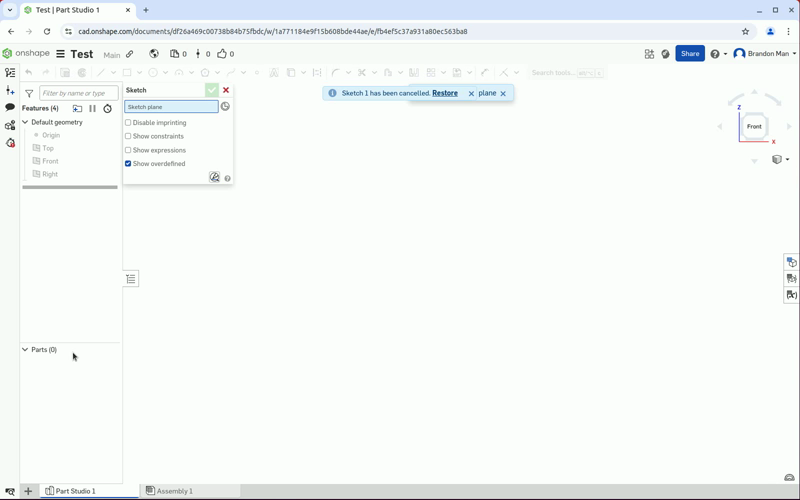
mouse_move(73, 163)
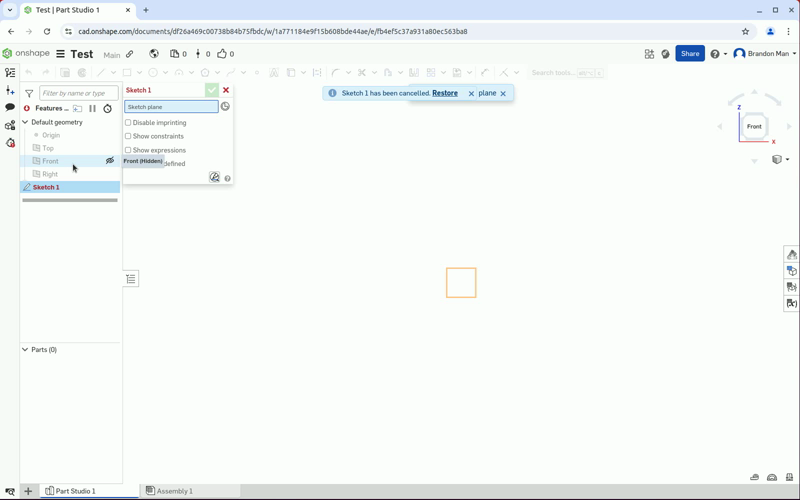
click(73, 163)
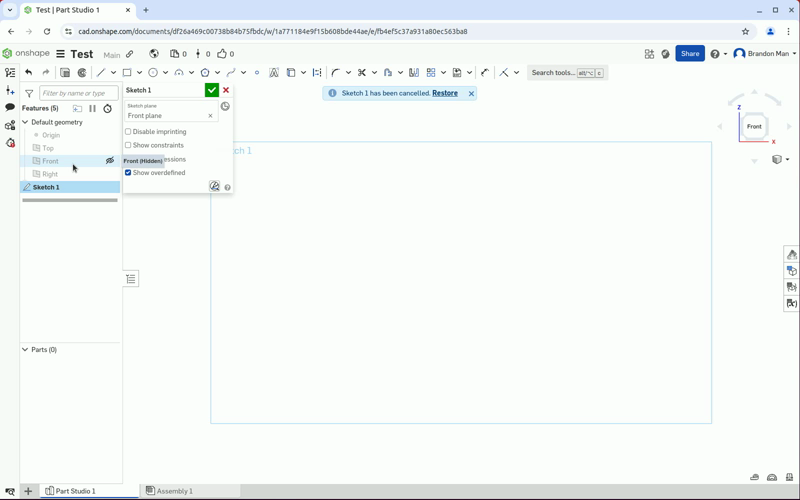
mouse_move(73, 352)
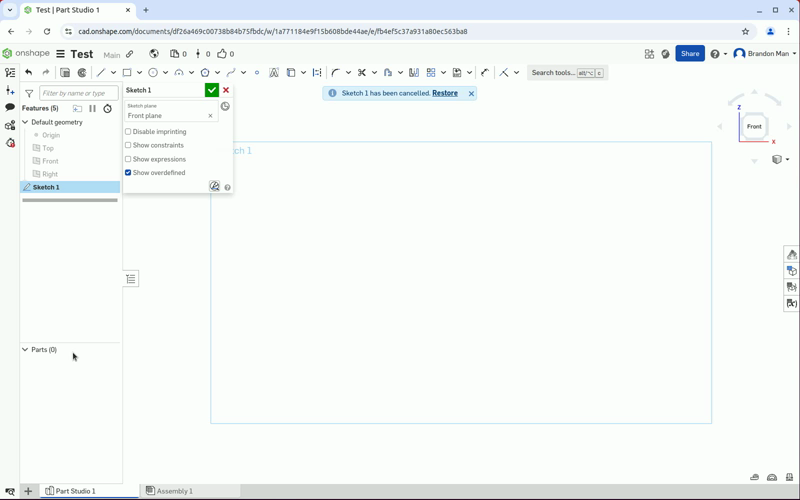
key(y)
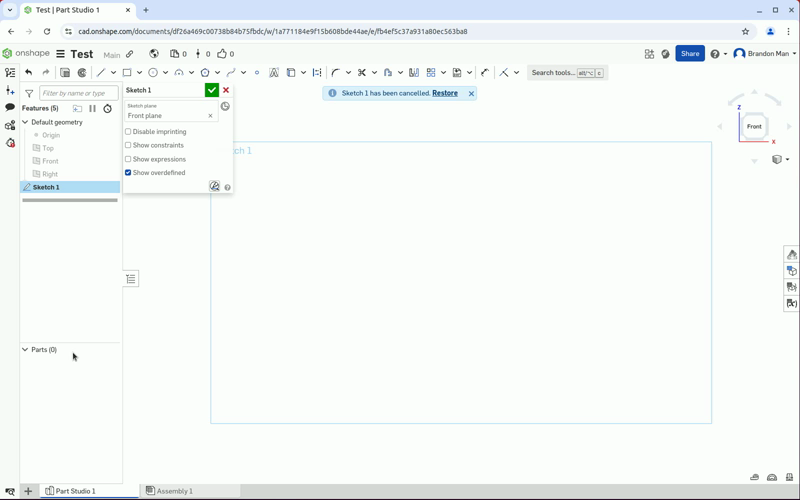
key(l)
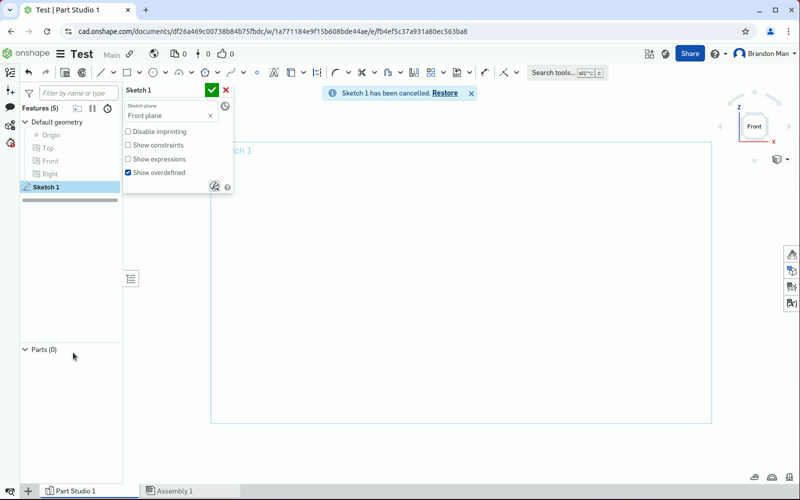
key_down(shift)
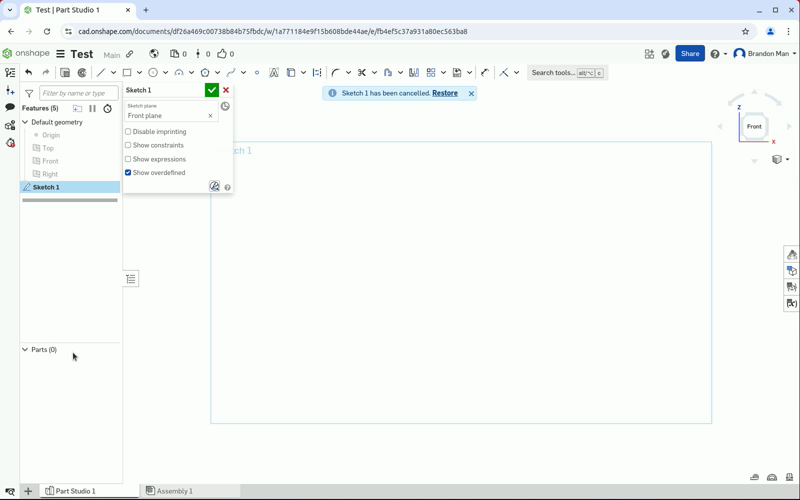
mouse_move(416, 282)
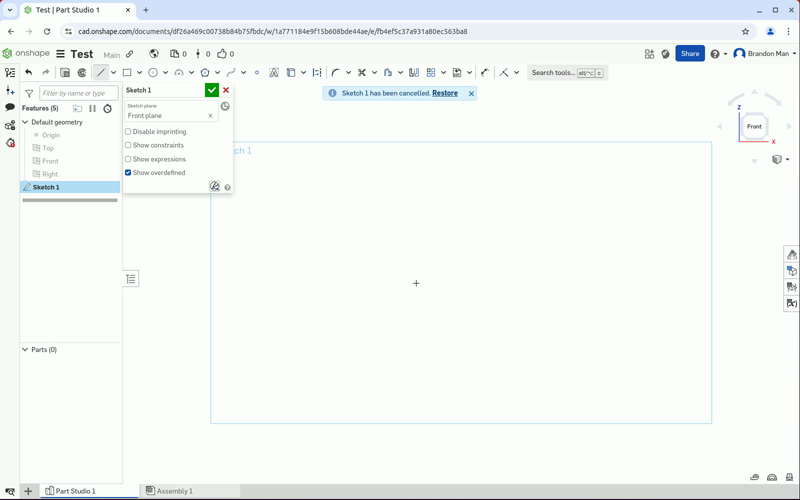
click(416, 282)
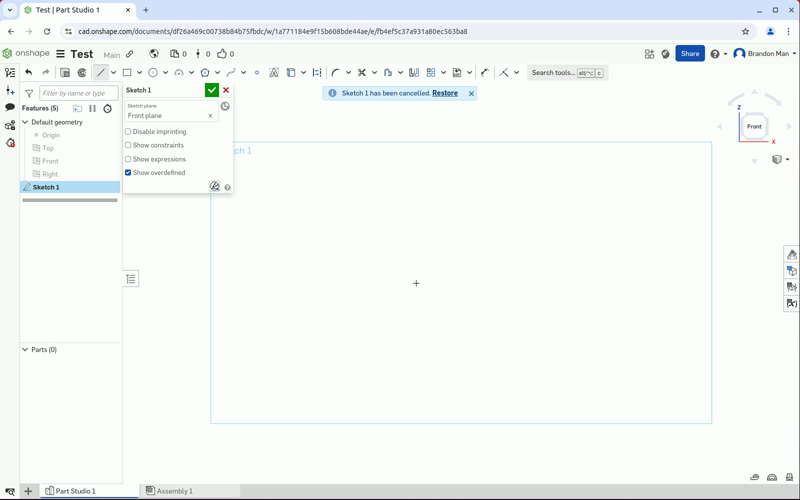
key_up(shift)
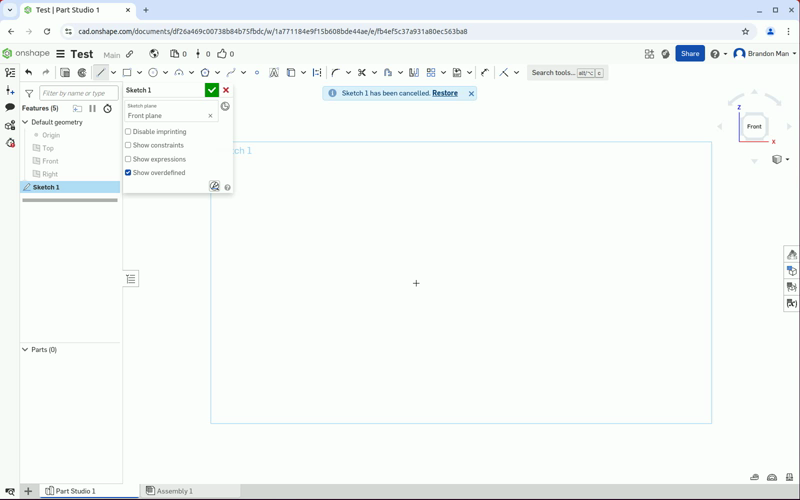
key_down(shift)
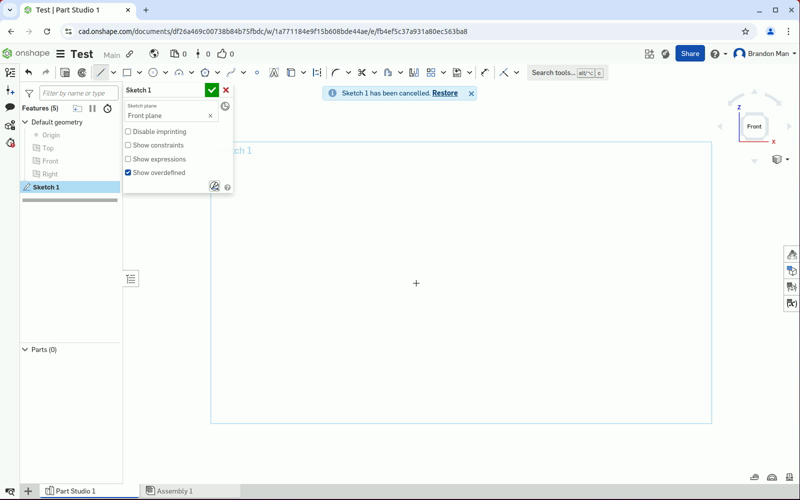
mouse_move(505, 282)
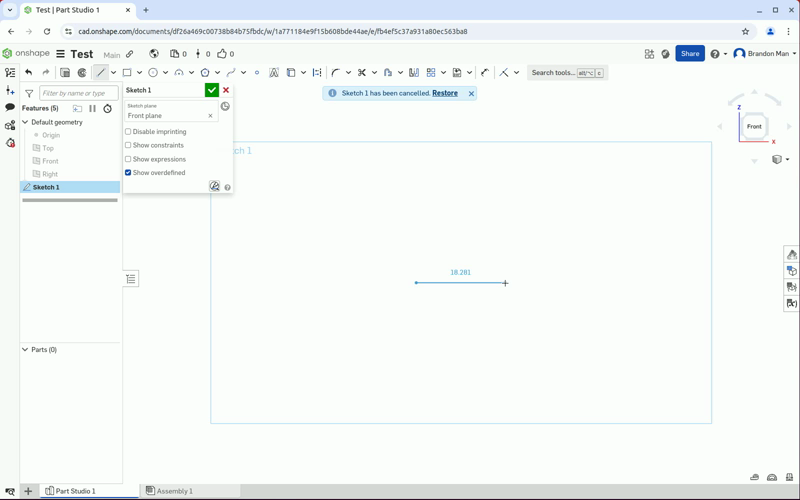
click(505, 282)
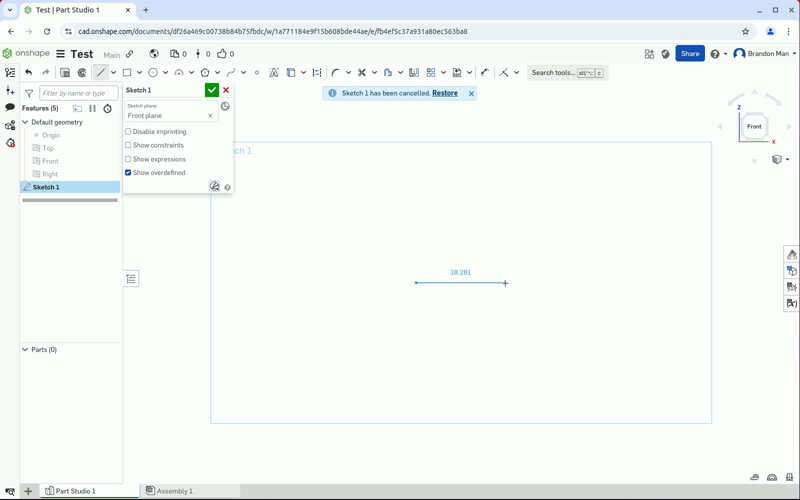
key_up(shift)
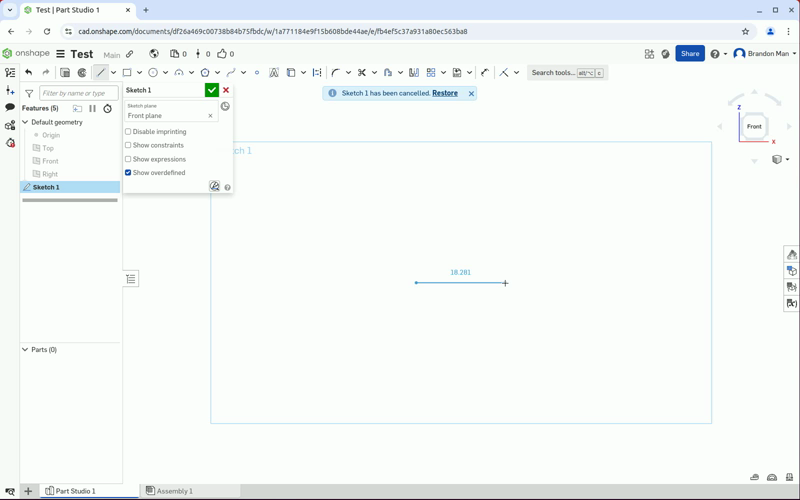
key_down(shift)
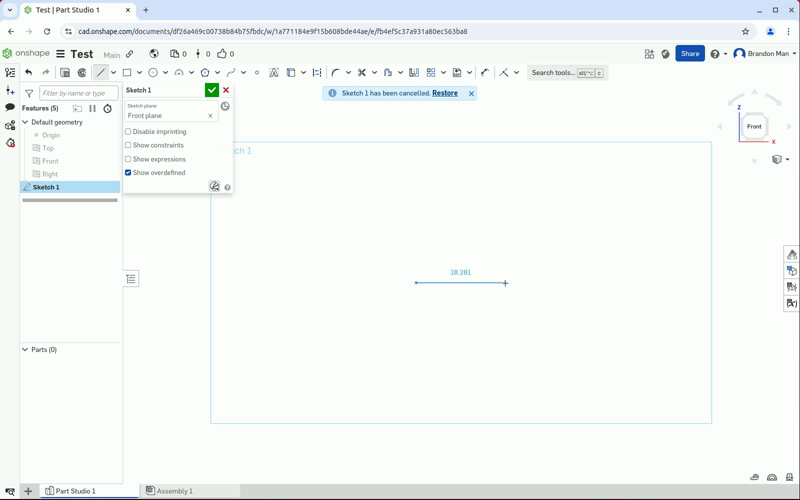
mouse_move(535, 282)
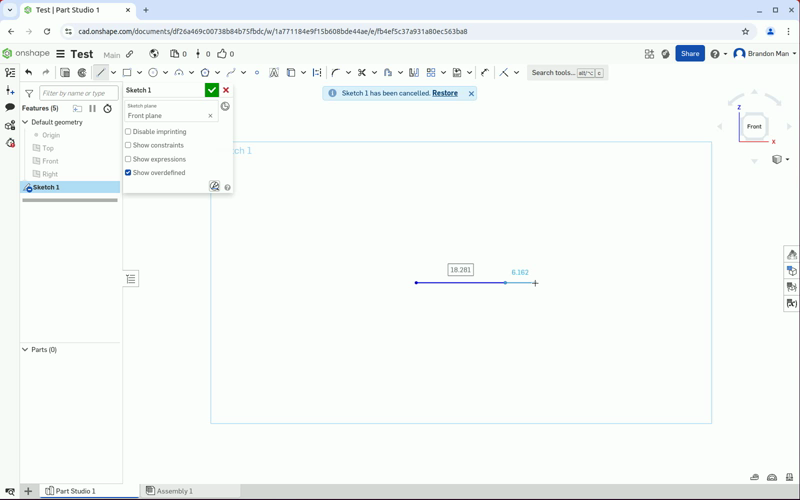
mouse_move(505, 253)
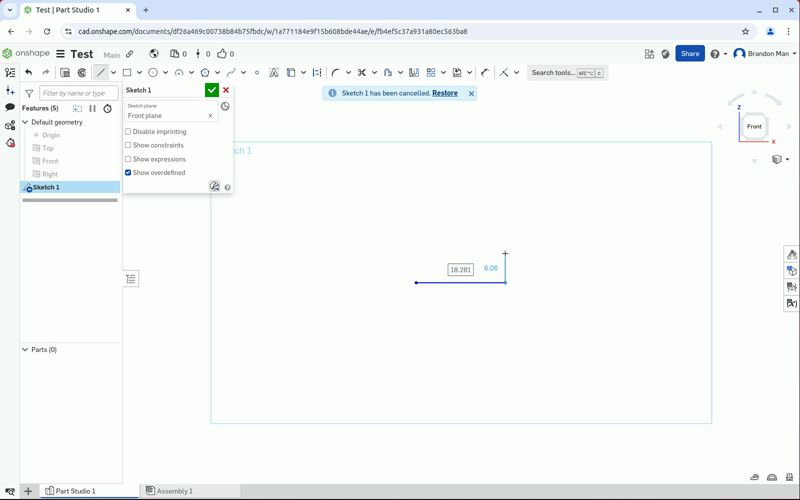
click(505, 253)
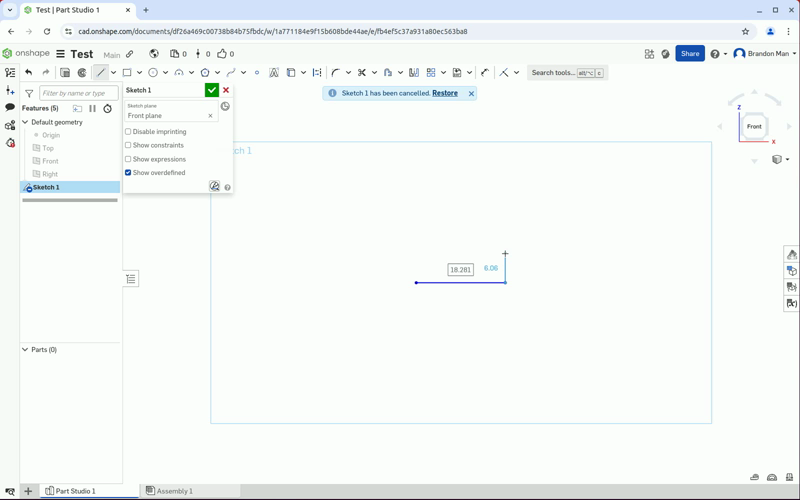
key_up(shift)
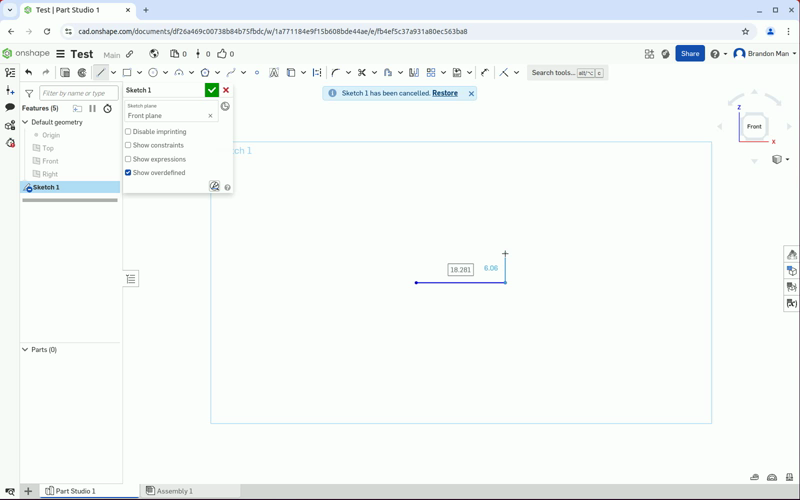
key_down(shift)
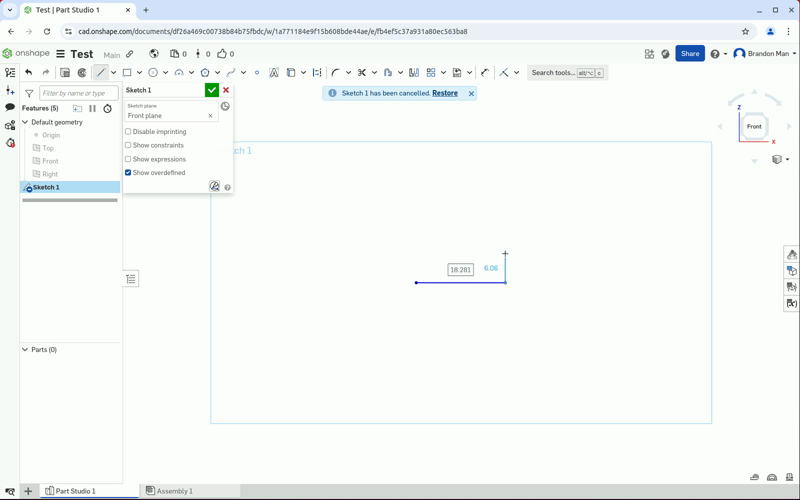
mouse_move(535, 253)
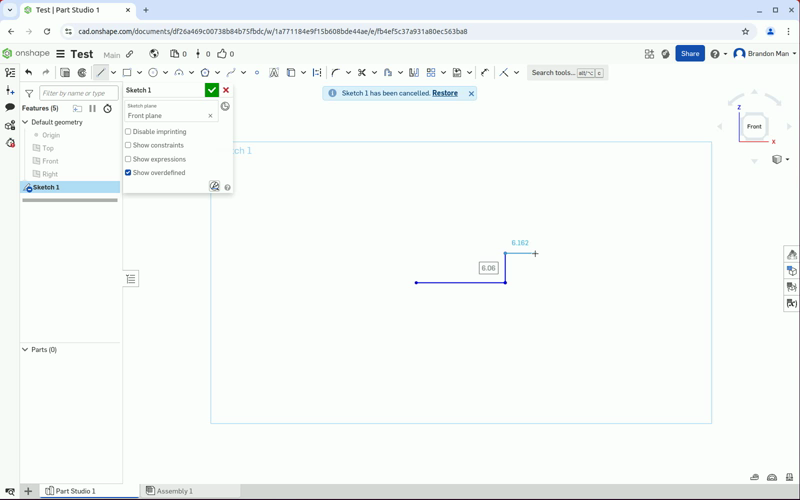
mouse_move(445, 253)
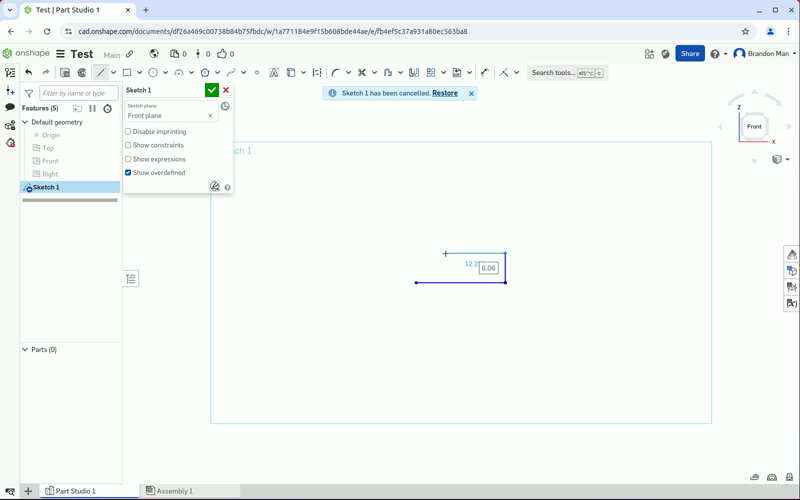
click(445, 253)
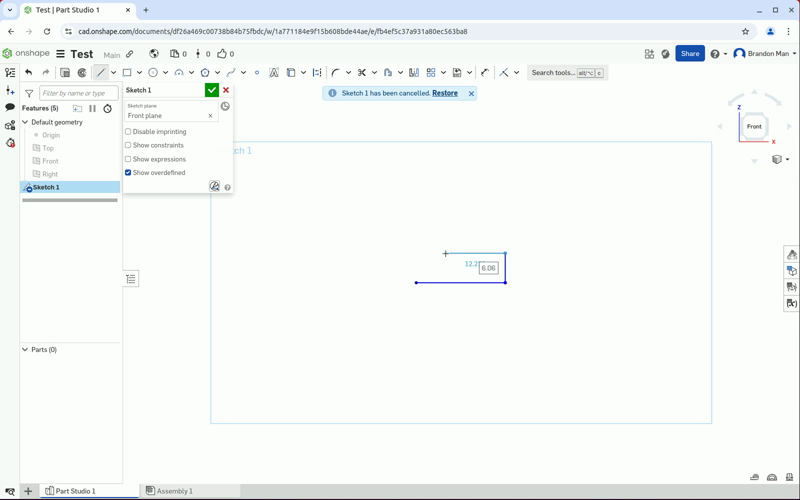
key_up(shift)
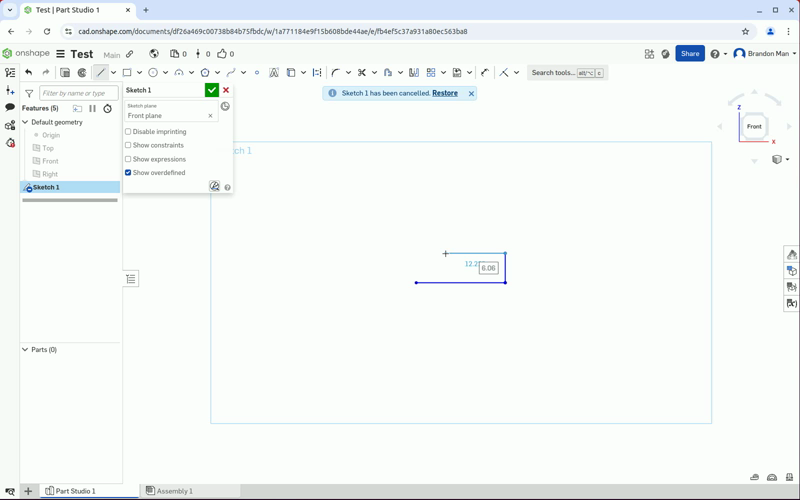
key_down(shift)
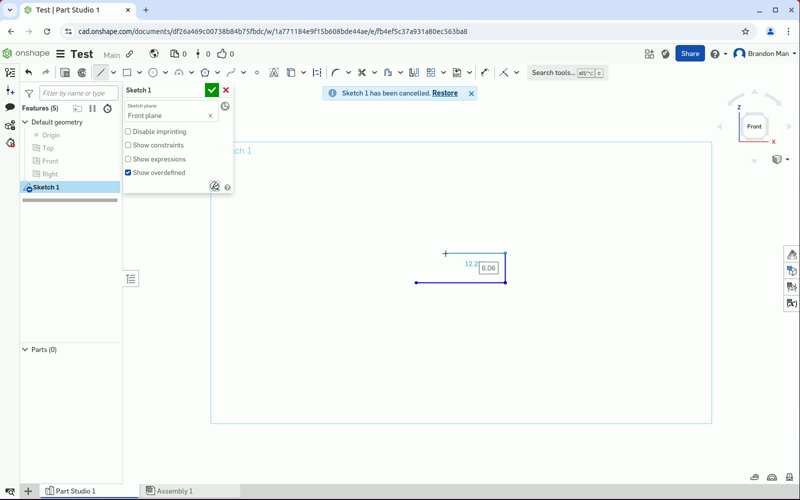
mouse_move(475, 253)
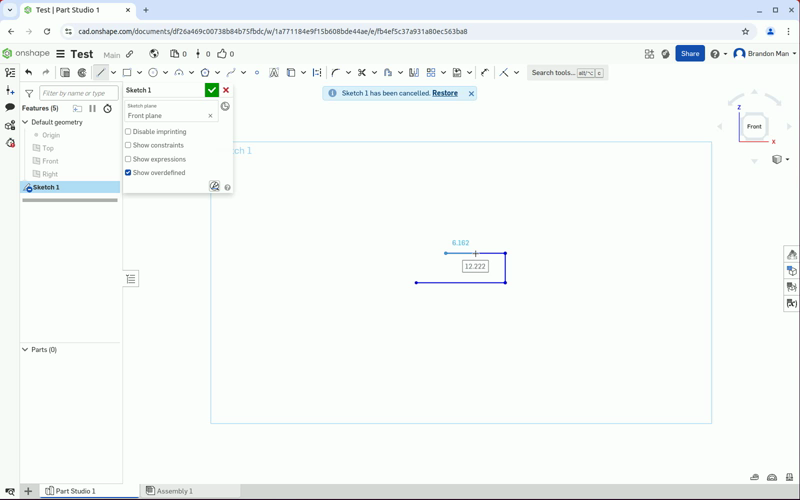
mouse_move(445, 200)
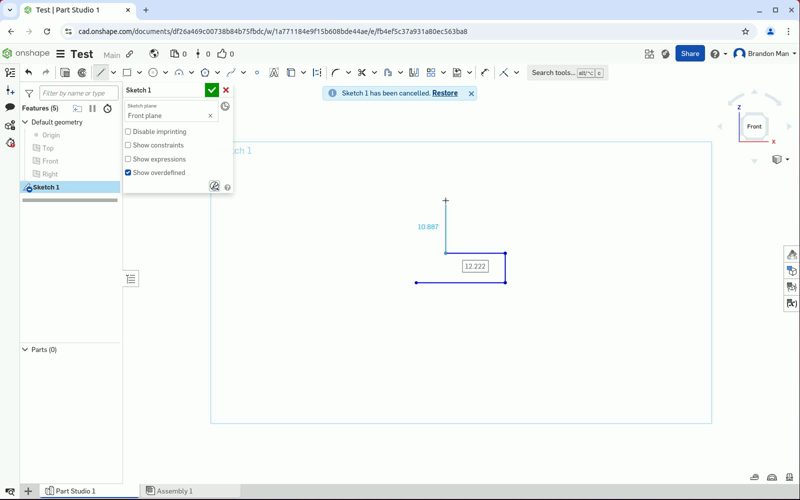
click(445, 200)
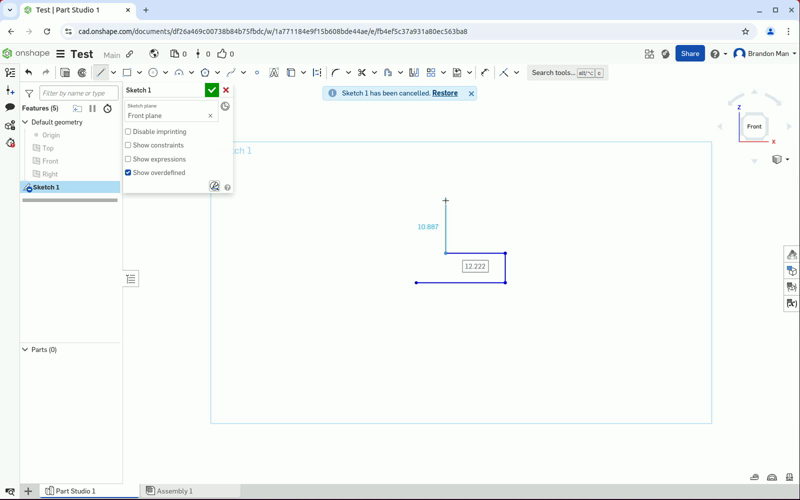
key_up(shift)
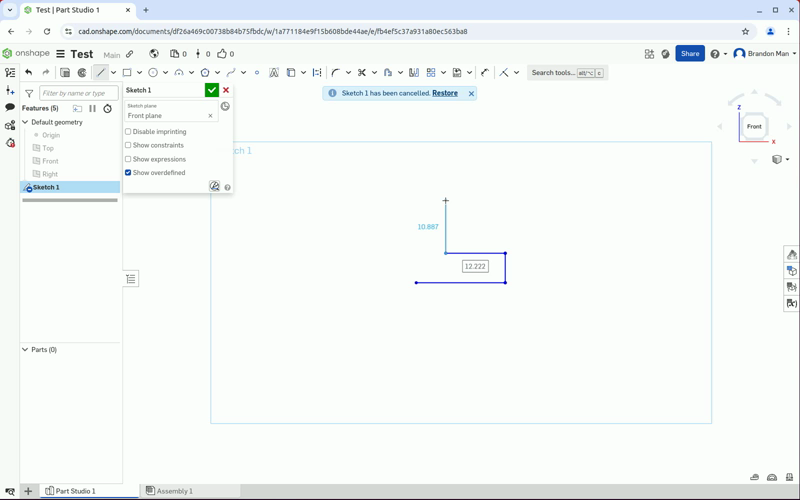
key_down(shift)
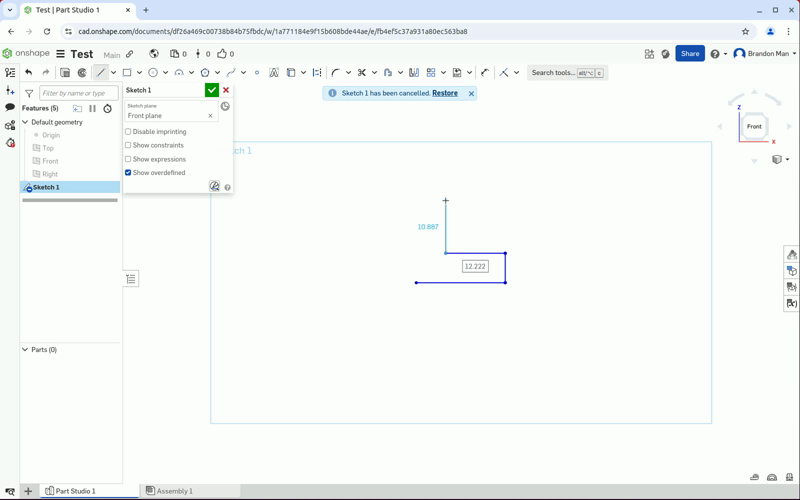
mouse_move(475, 200)
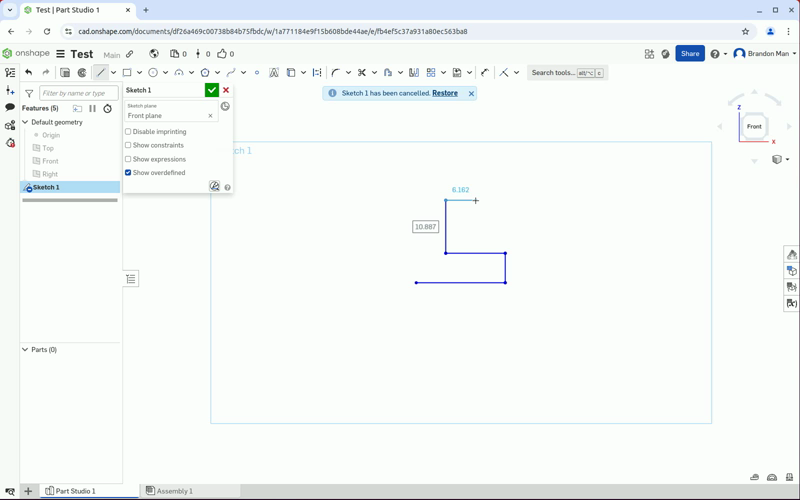
mouse_move(505, 200)
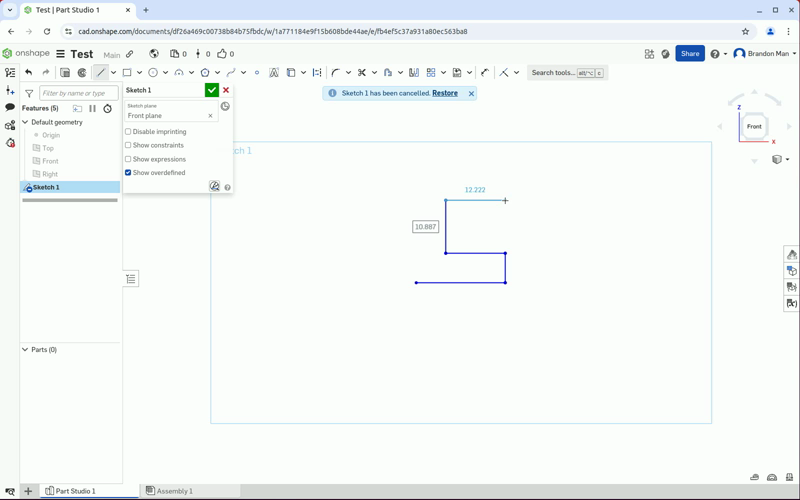
click(505, 200)
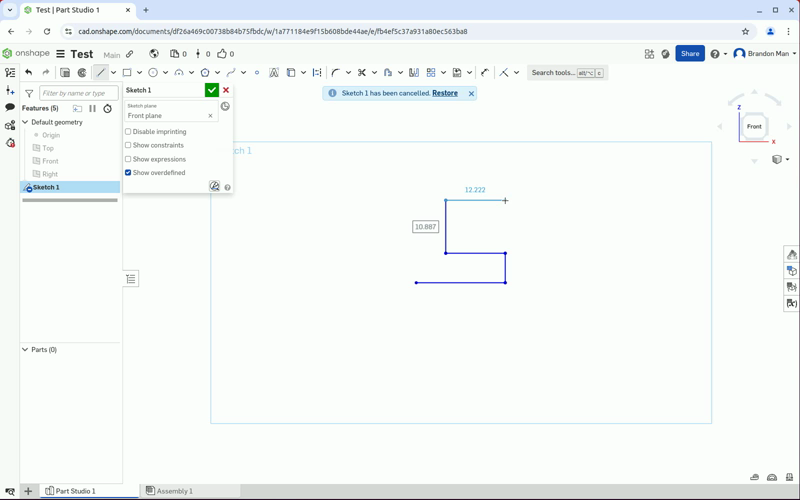
key_up(shift)
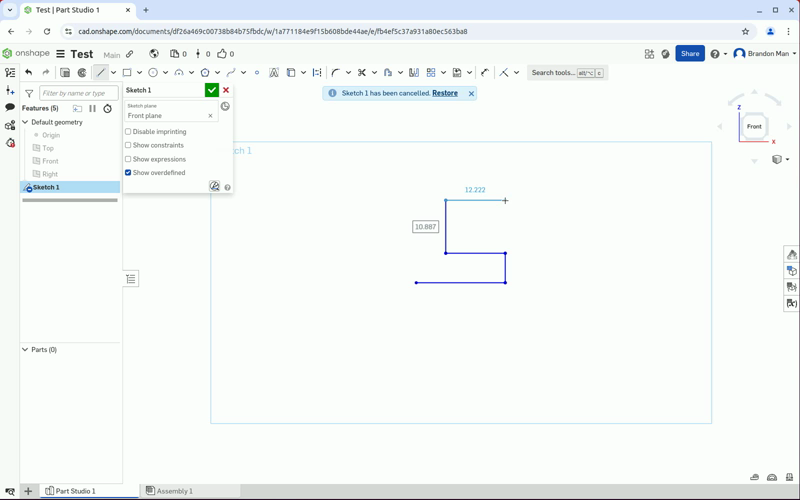
key_down(shift)
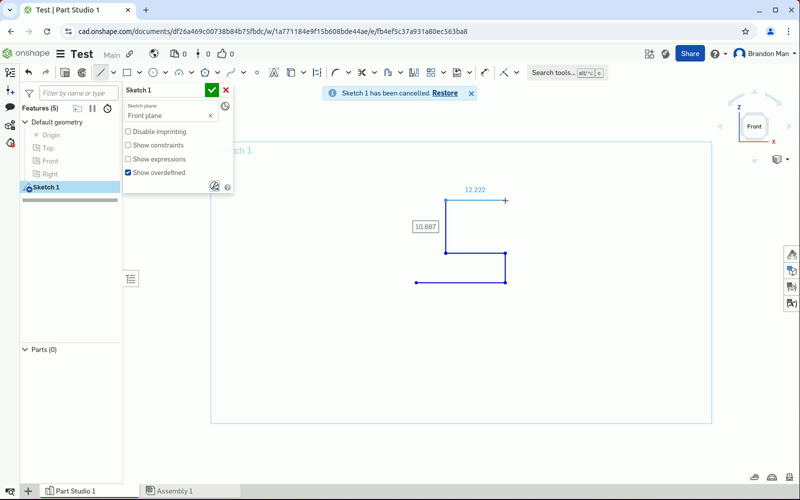
mouse_move(535, 200)
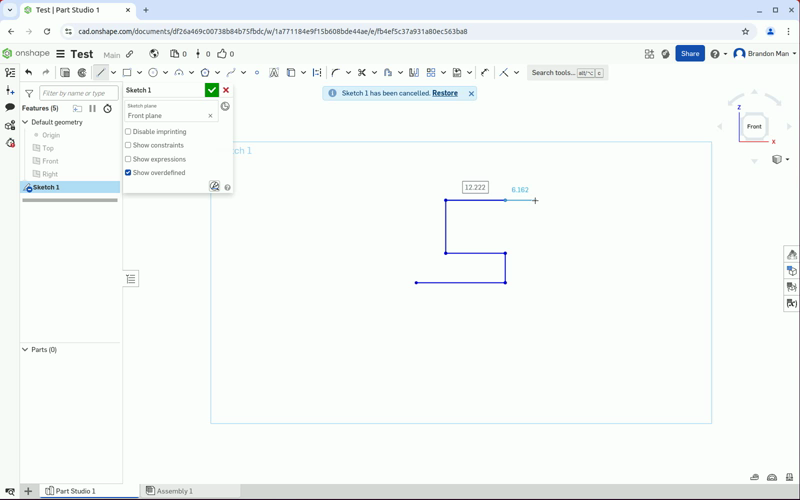
mouse_move(505, 170)
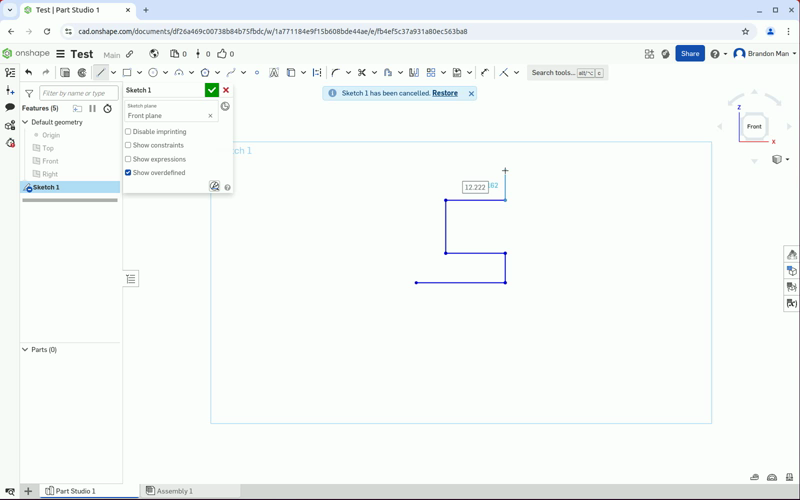
click(505, 170)
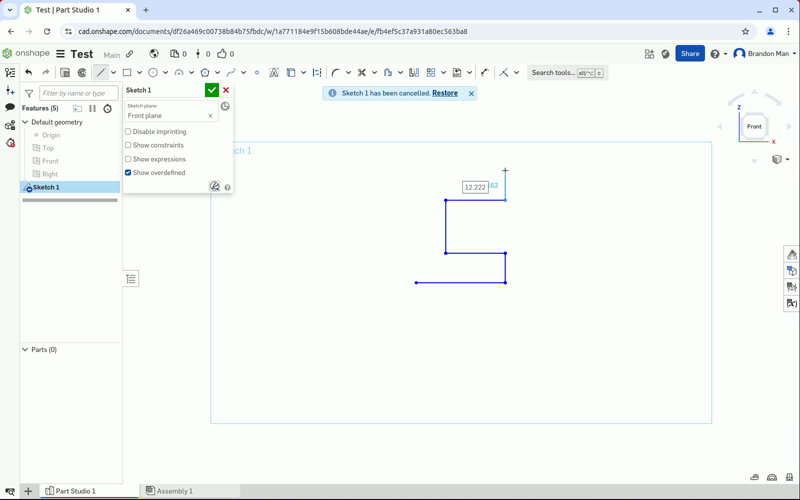
key_up(shift)
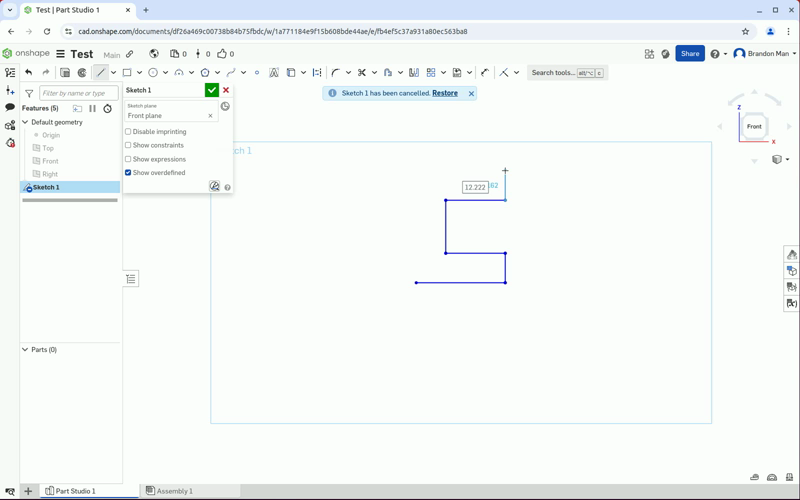
key_down(shift)
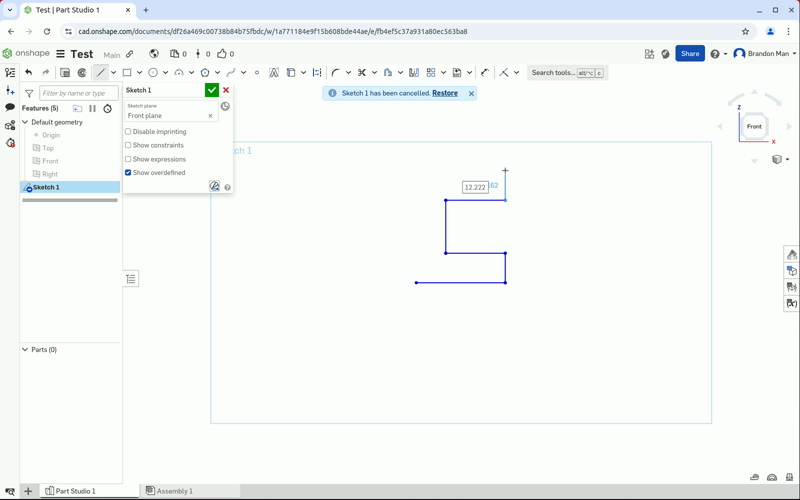
mouse_move(416, 170)
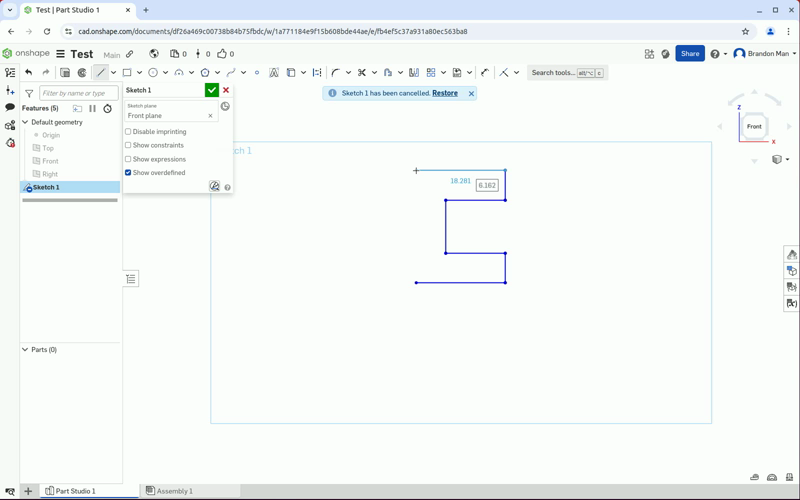
click(416, 170)
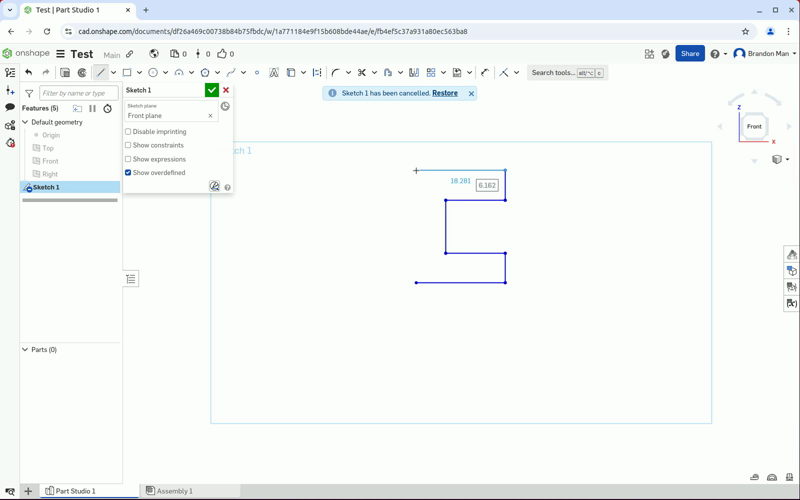
key_up(shift)
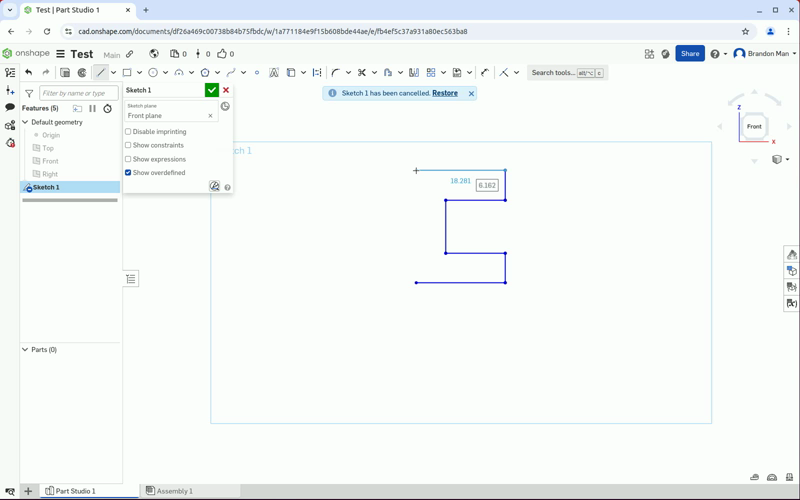
key_down(shift)
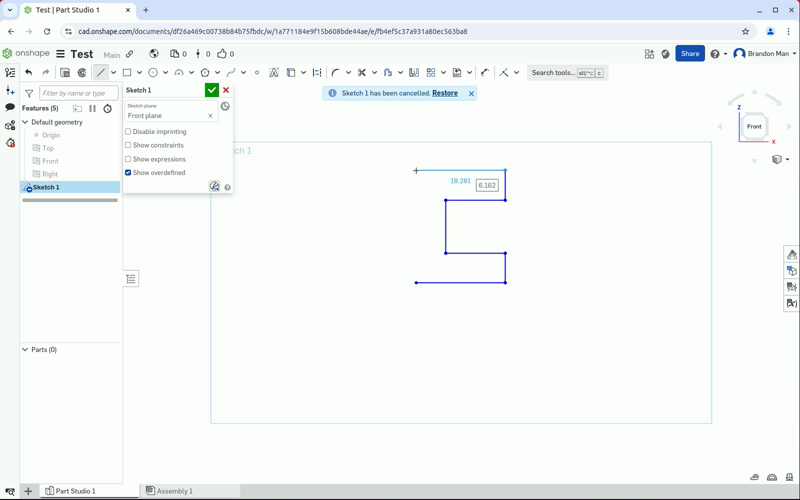
mouse_move(416, 282)
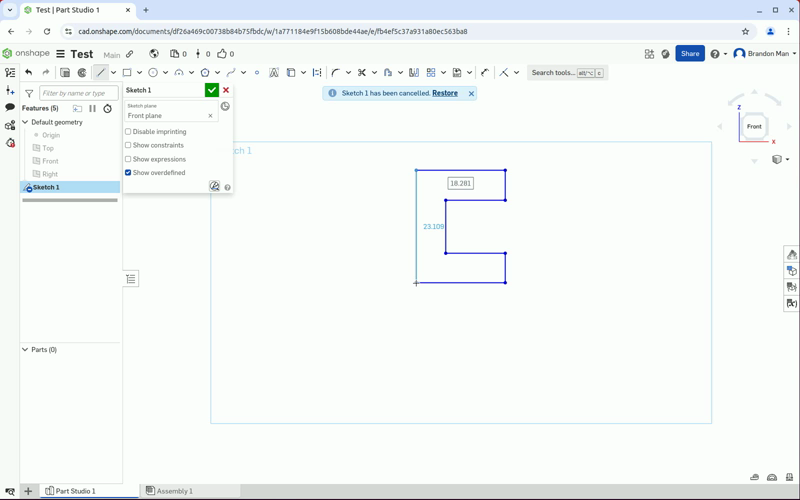
key_up(shift)
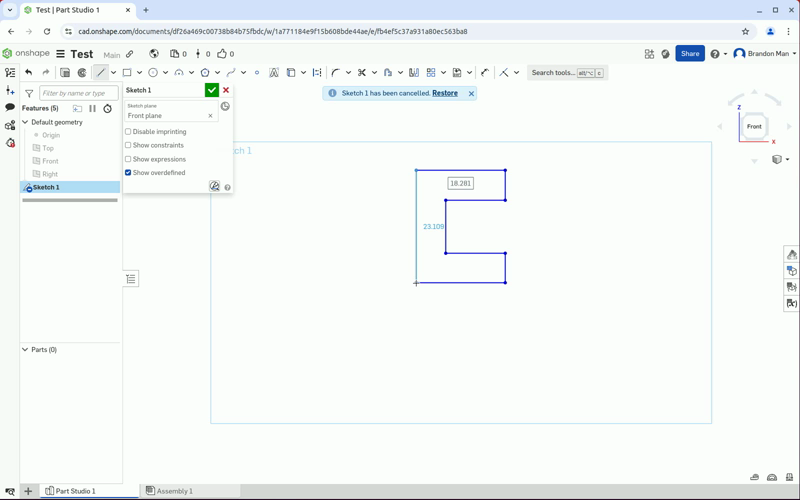
click(416, 282)
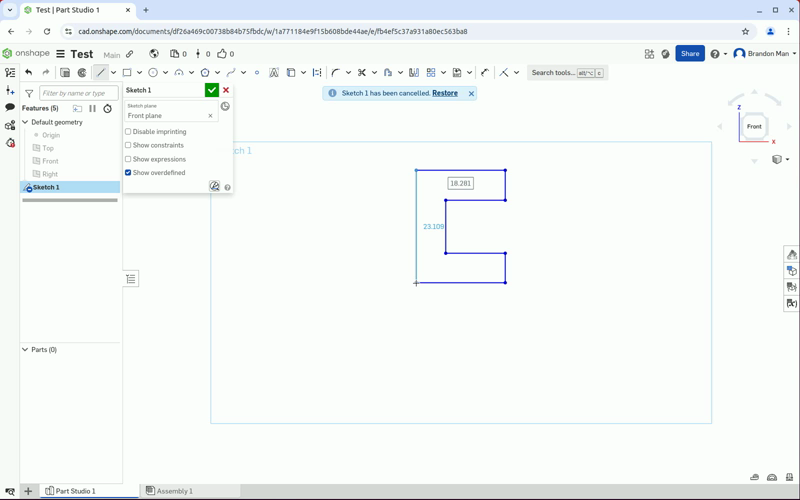
key(esc)
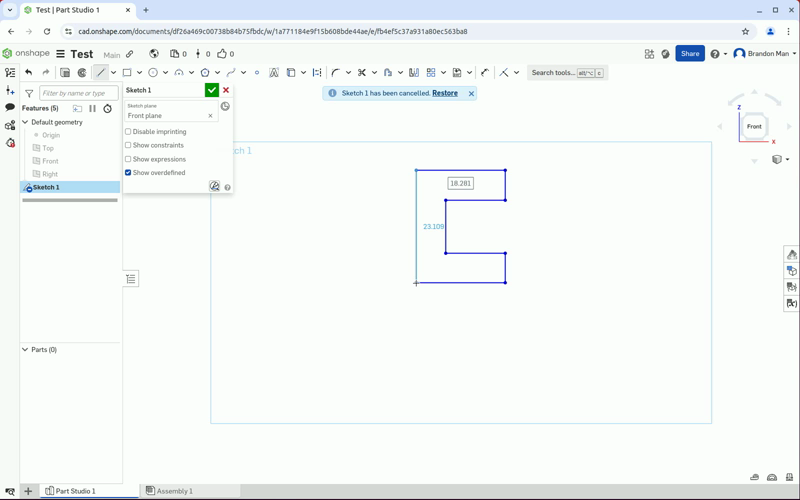
mouse_move(451, 177)
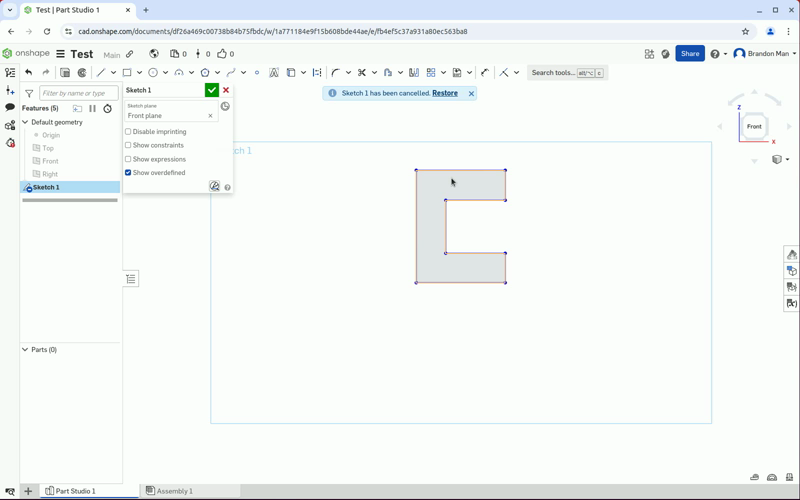
click(451, 177)
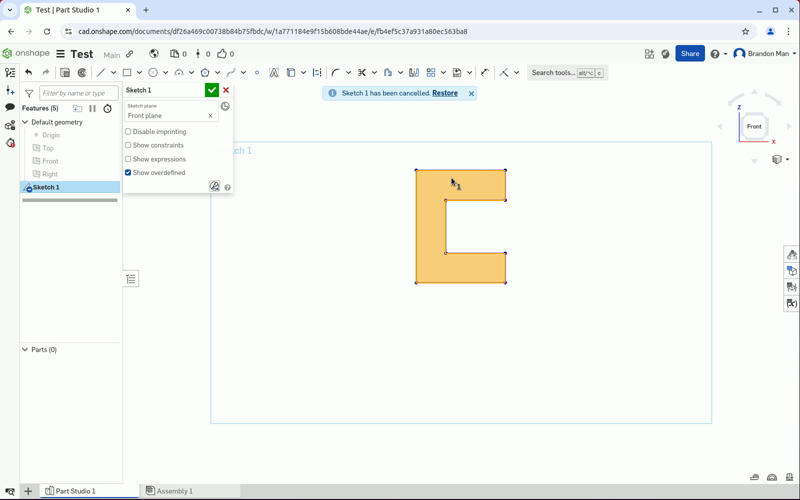
mouse_move(73, 352)
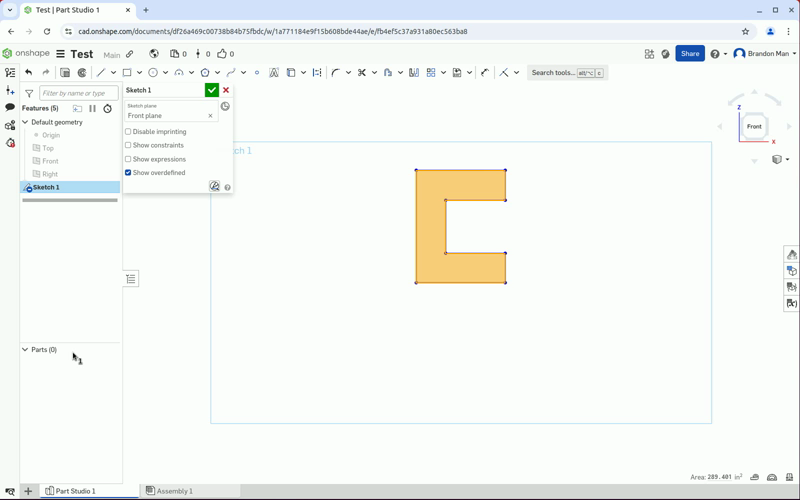
key(shift+y)
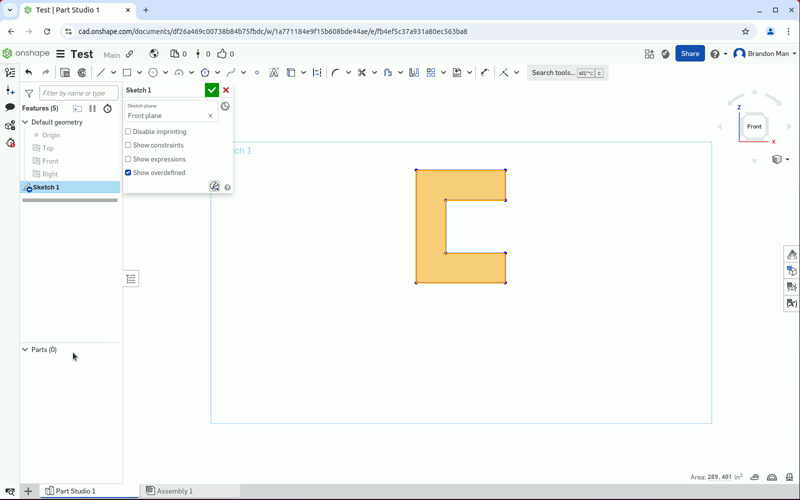
key(shift+e)
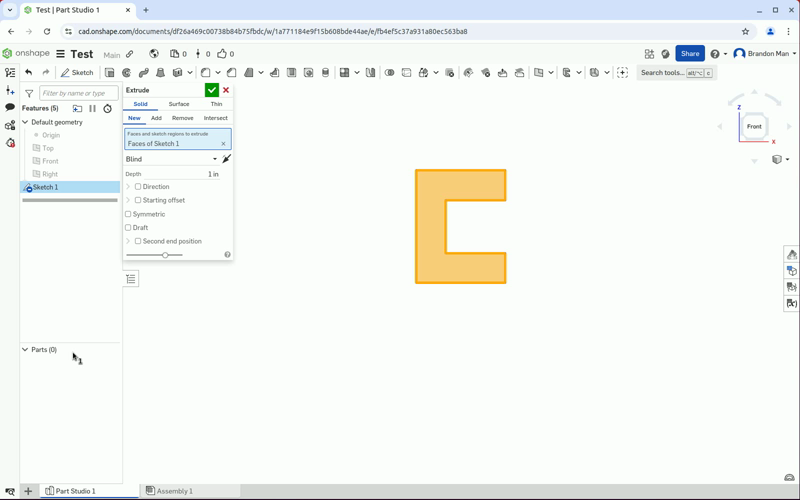
mouse_move(143, 106)
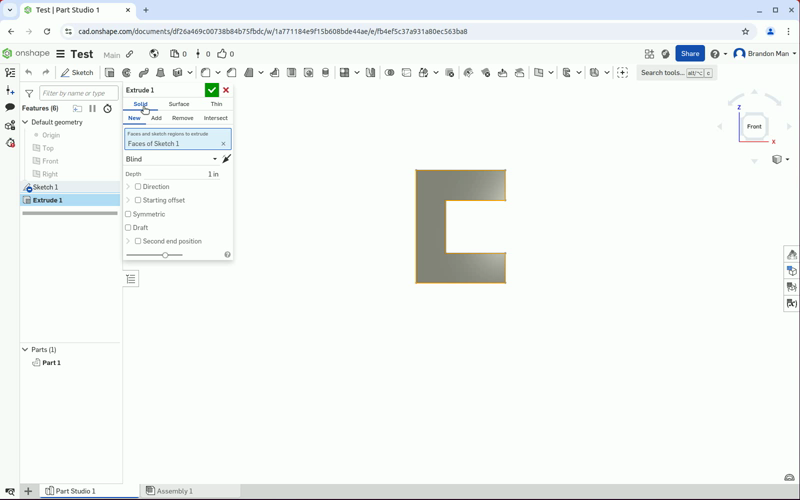
click(143, 106)
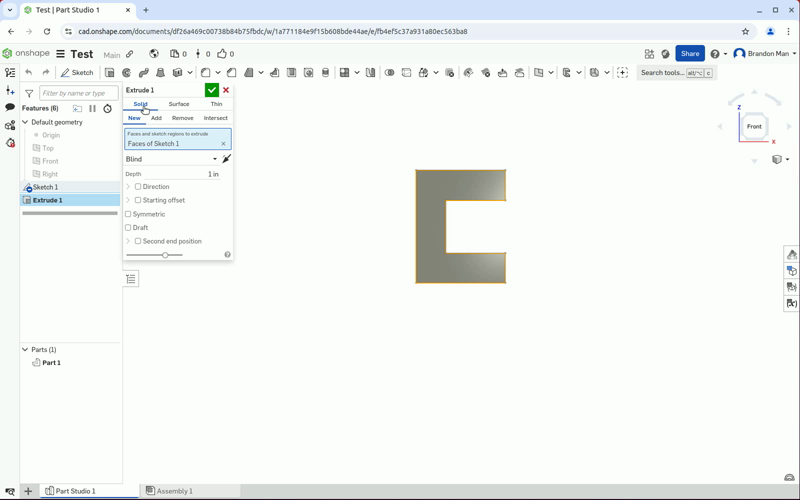
mouse_move(137, 120)
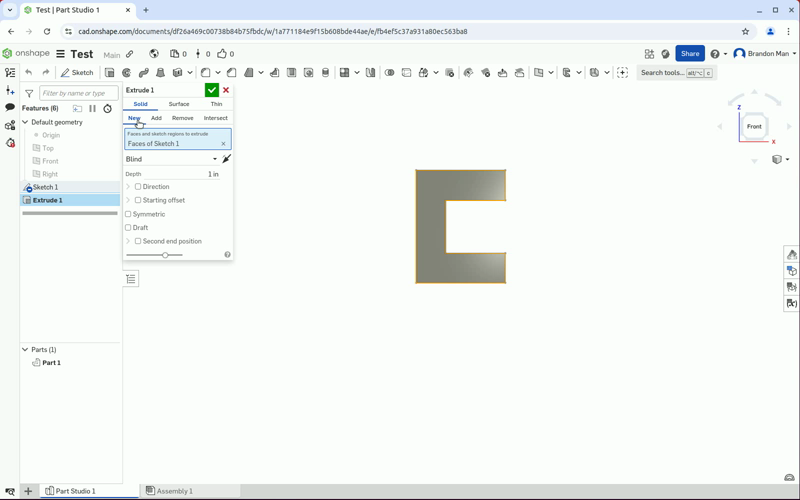
click(137, 120)
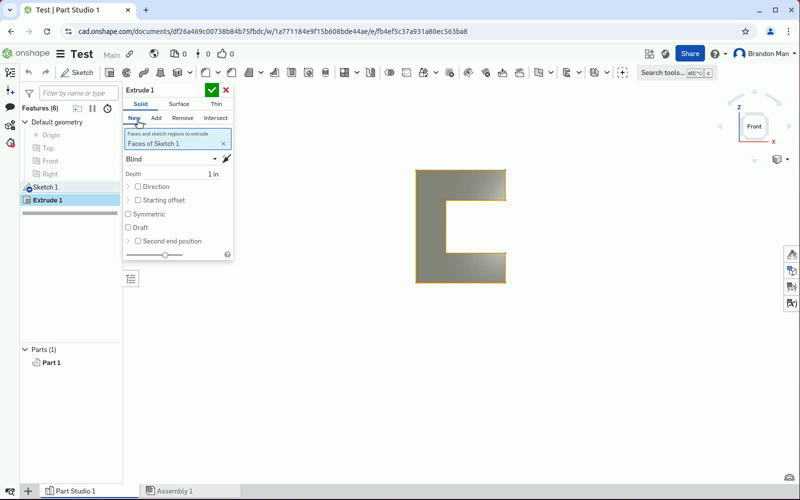
key(tab, 4)
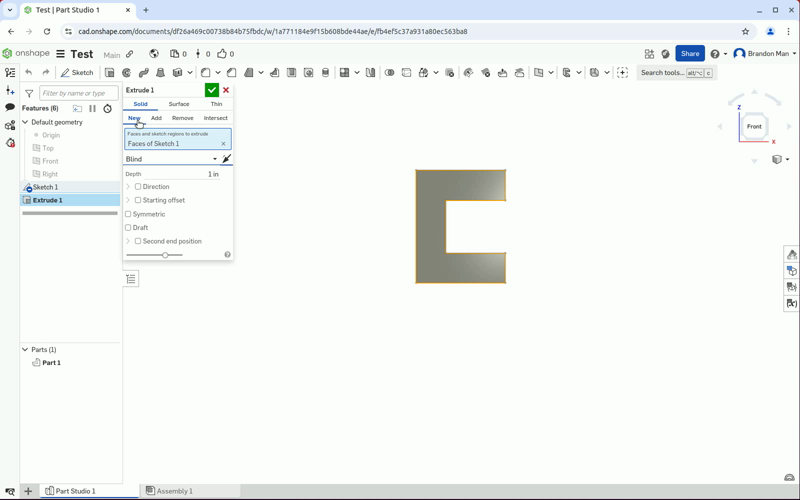
text(-30.33)
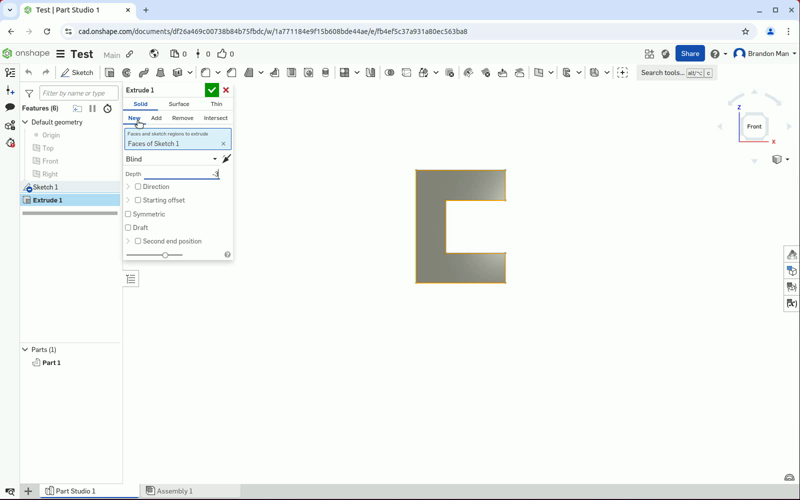
key(tab, 3)
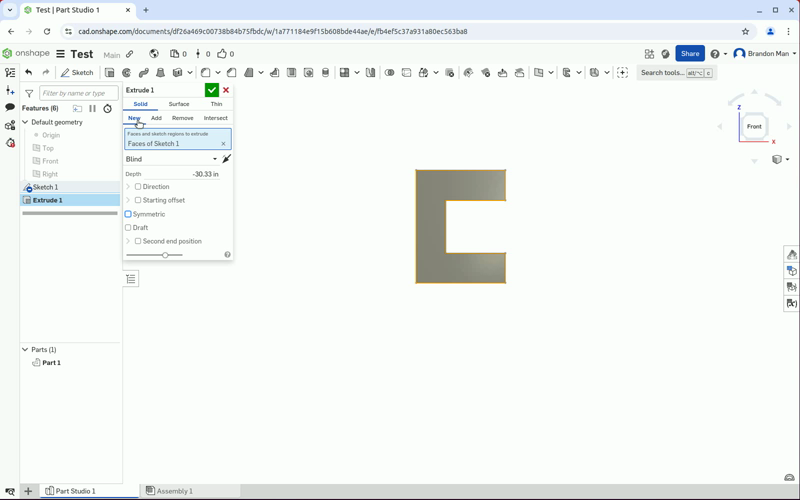
key(space)
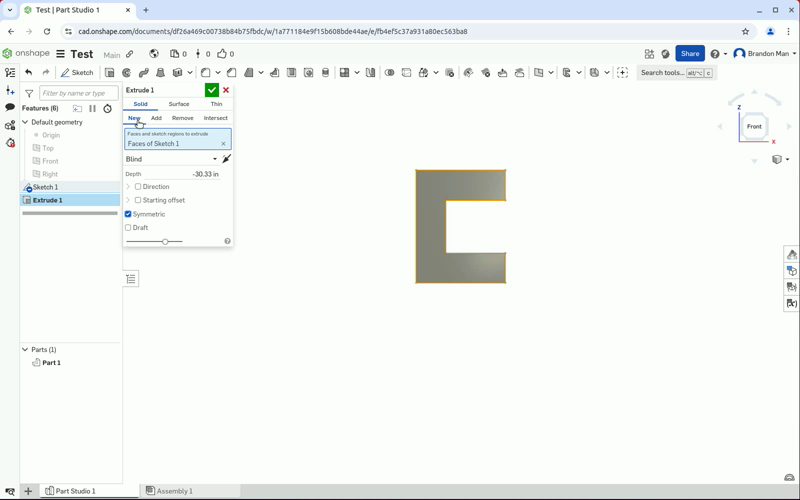
key(enter)
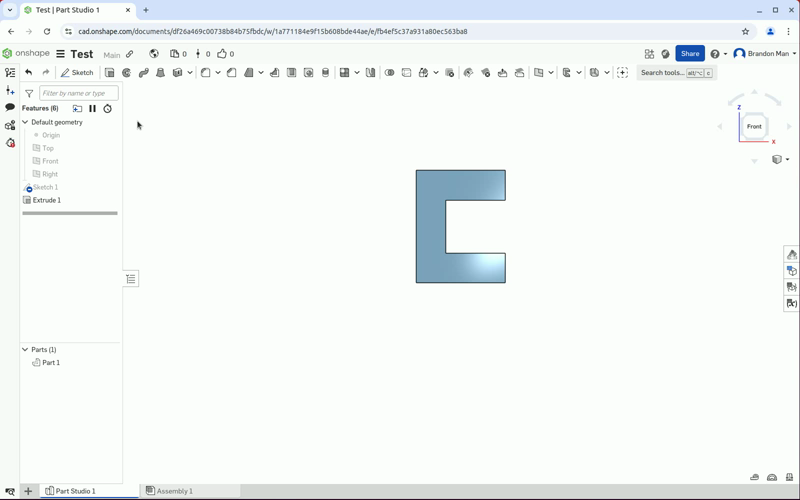
key(shift+h)
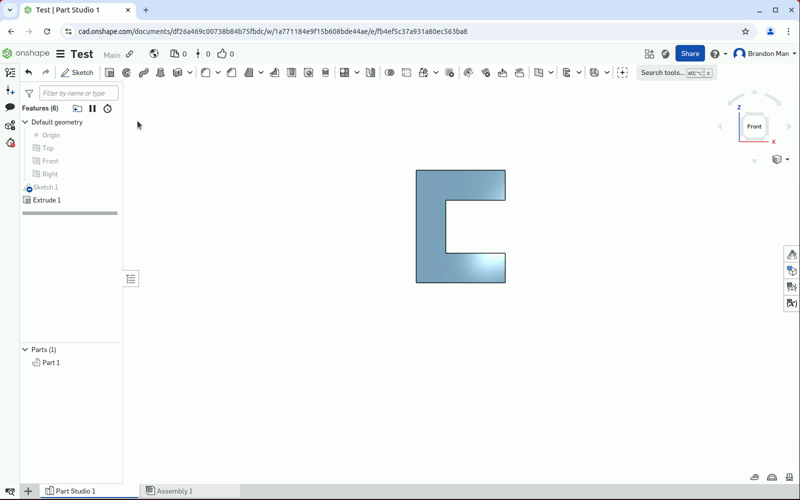
key(shift+h)
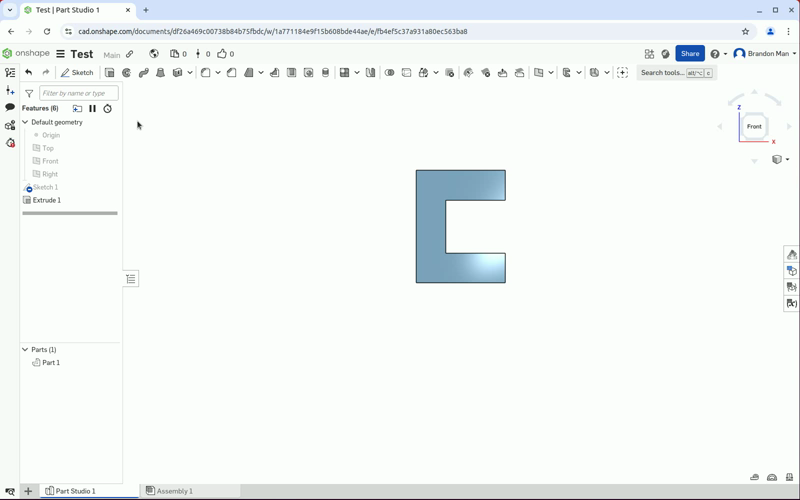
mouse_move(73, 189)
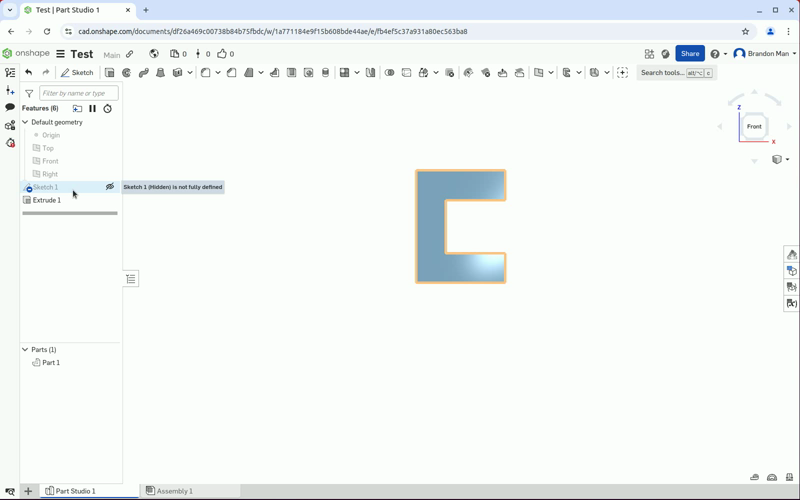
click(73, 189)
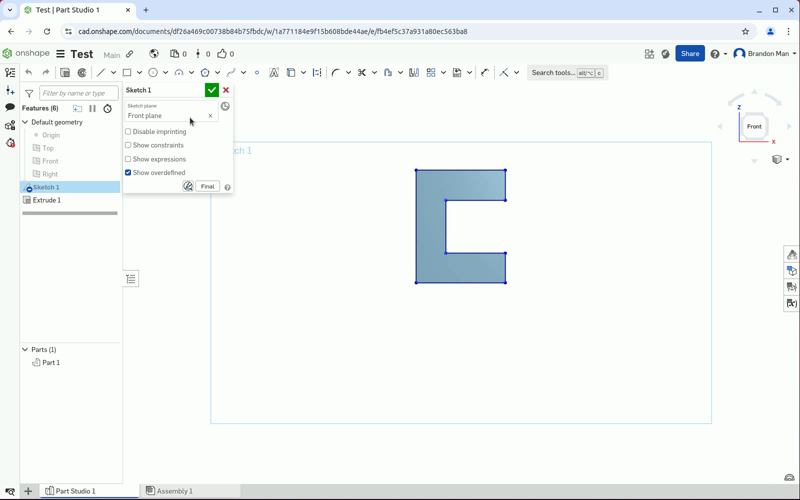
mouse_move(229, 92)
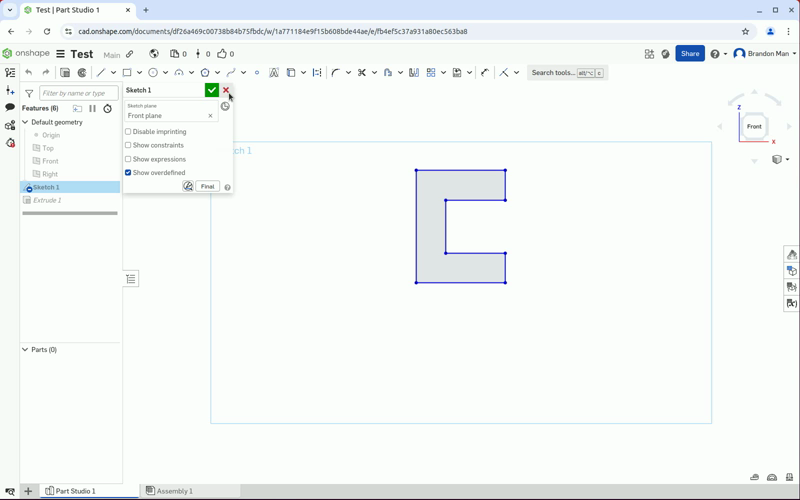
click(229, 92)
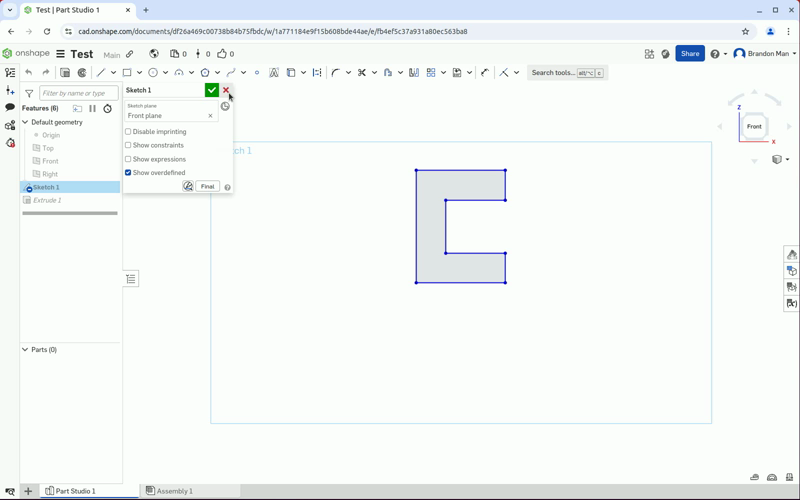
key(shift+s)
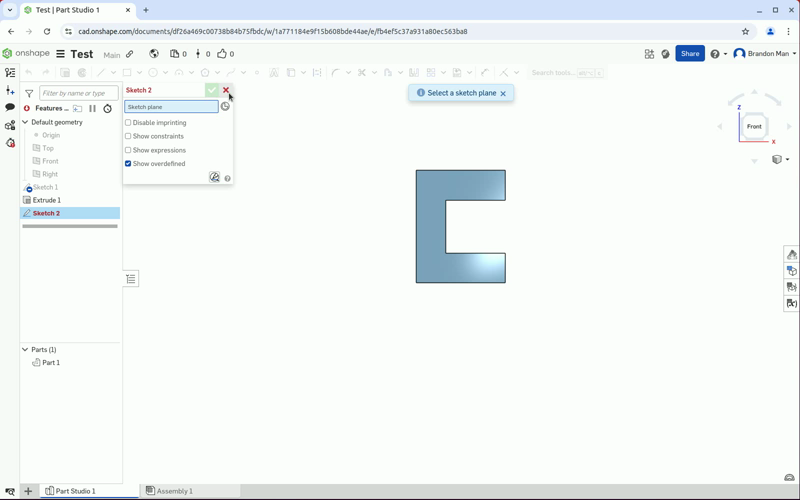
mouse_move(73, 163)
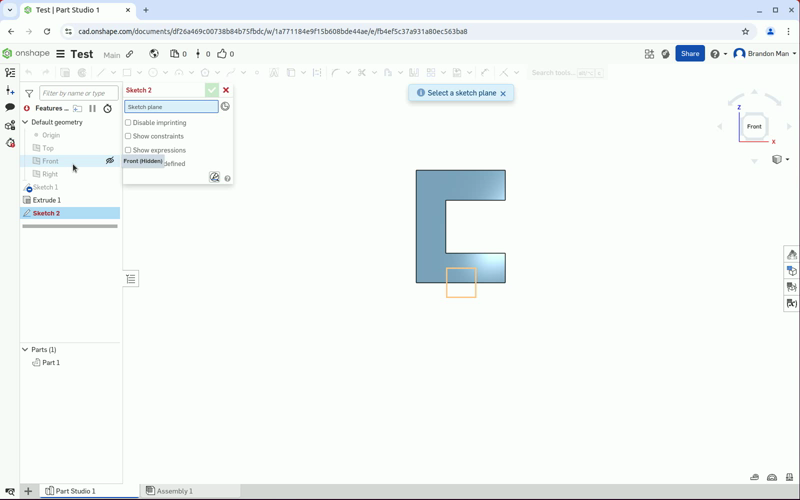
click(73, 163)
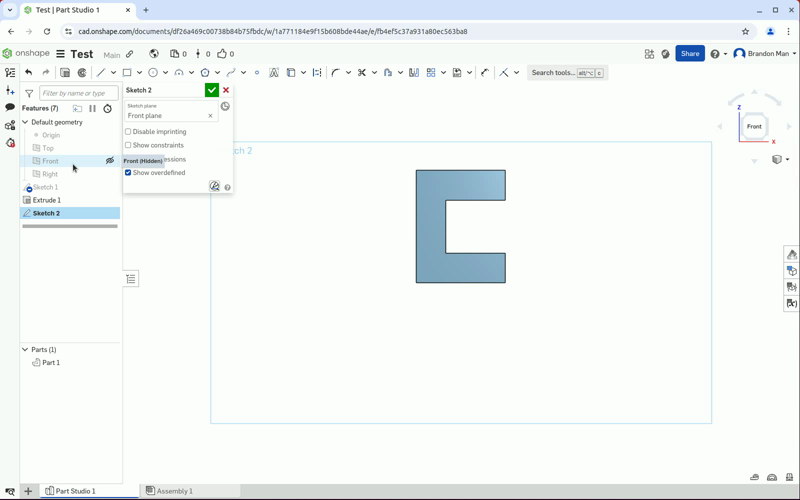
mouse_move(73, 352)
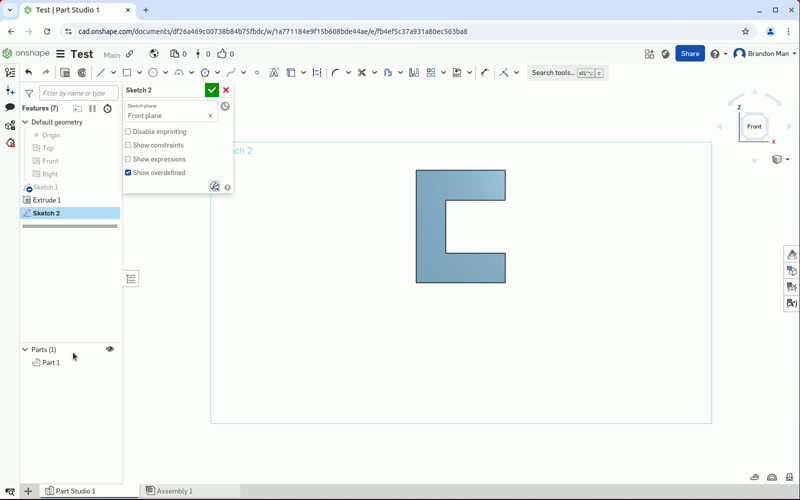
key(y)
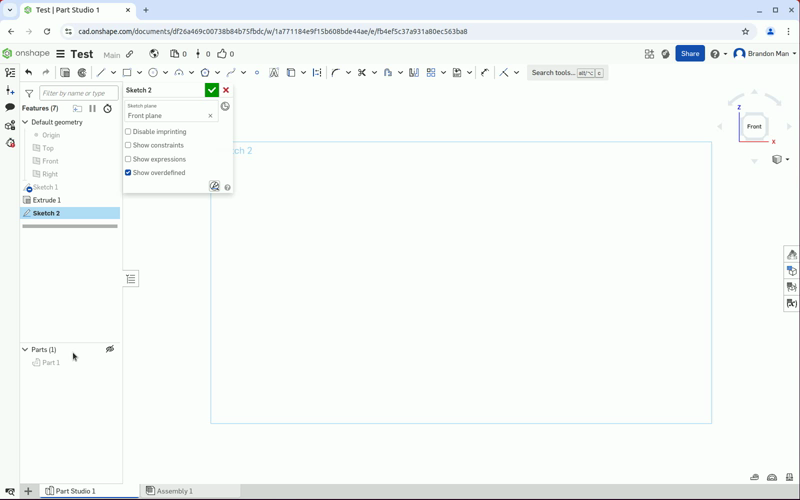
key(l)
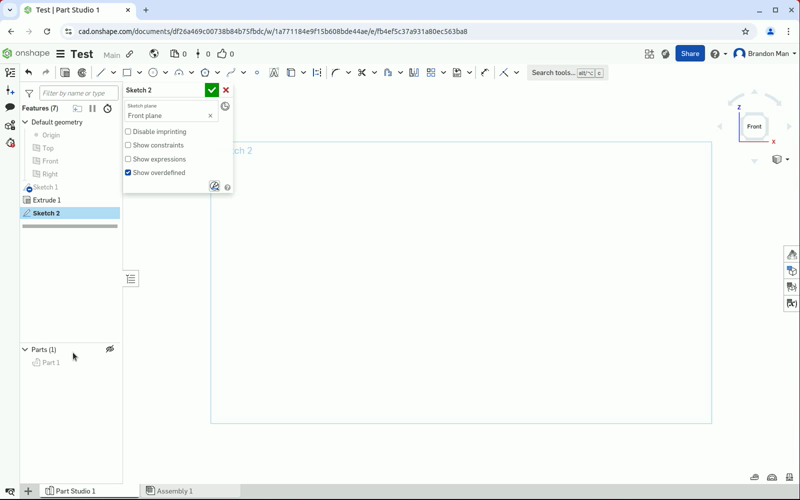
key_down(shift)
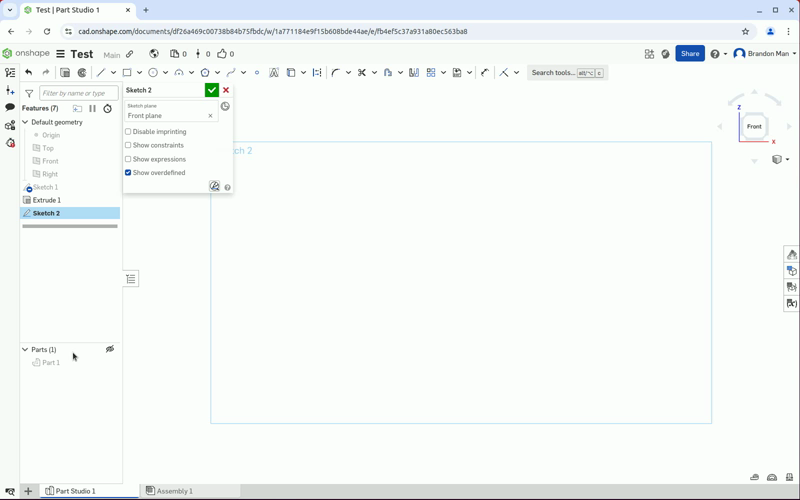
mouse_move(505, 282)
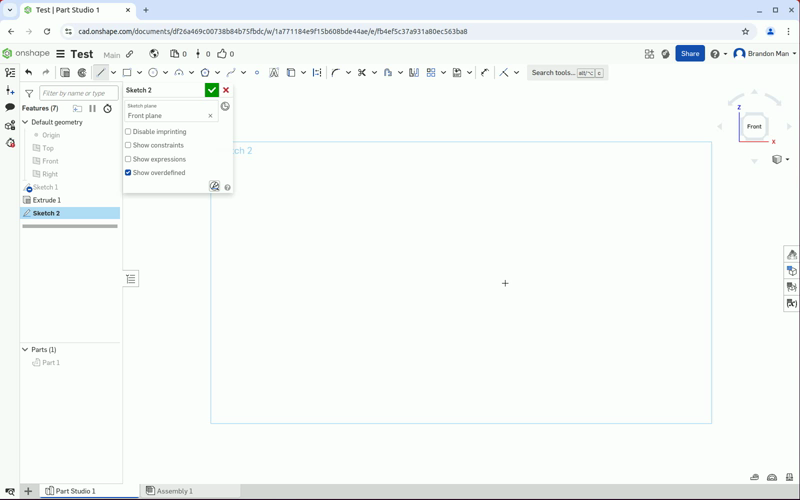
click(505, 282)
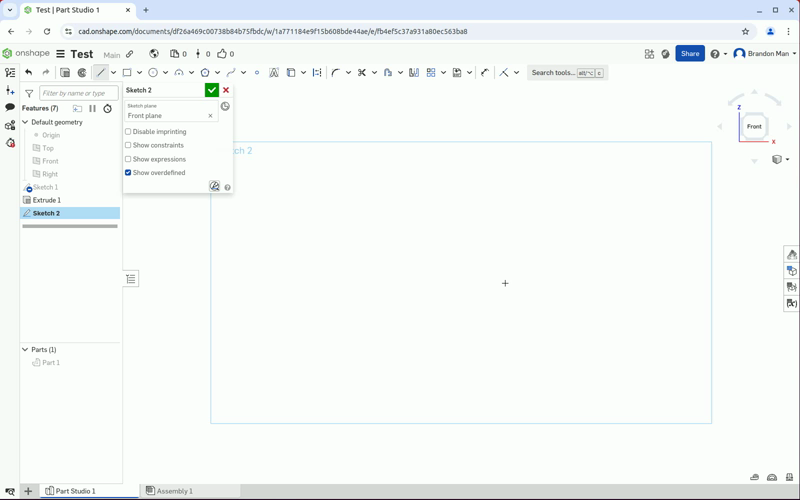
key_up(shift)
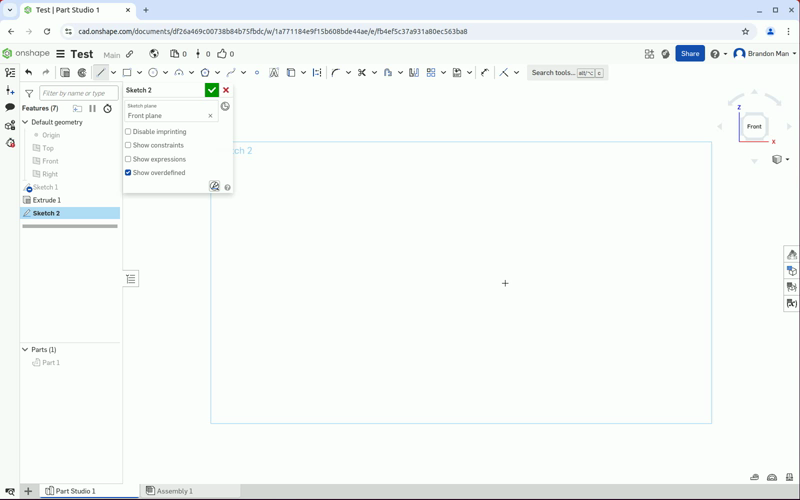
key_down(shift)
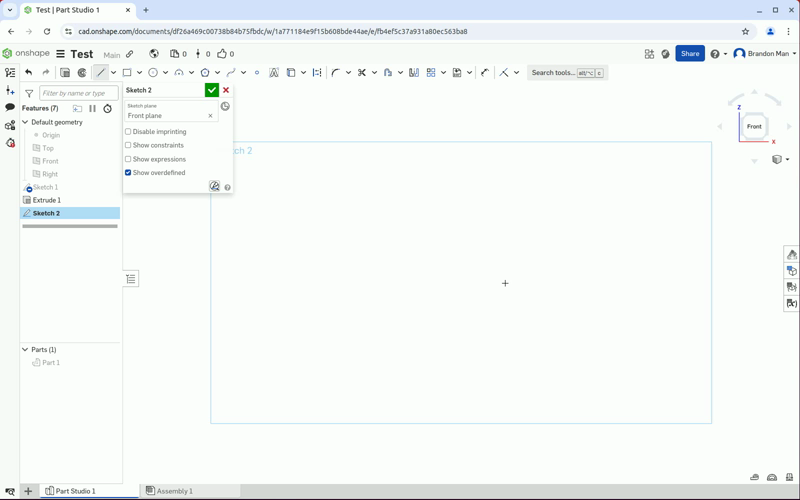
mouse_move(535, 282)
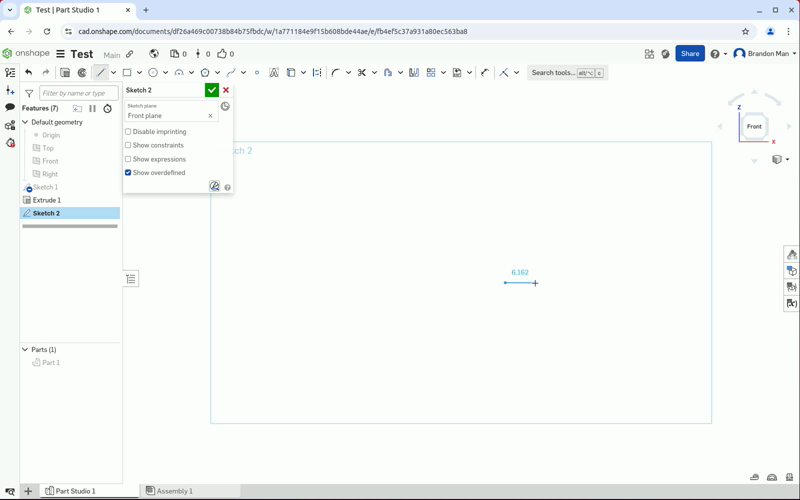
mouse_move(535, 282)
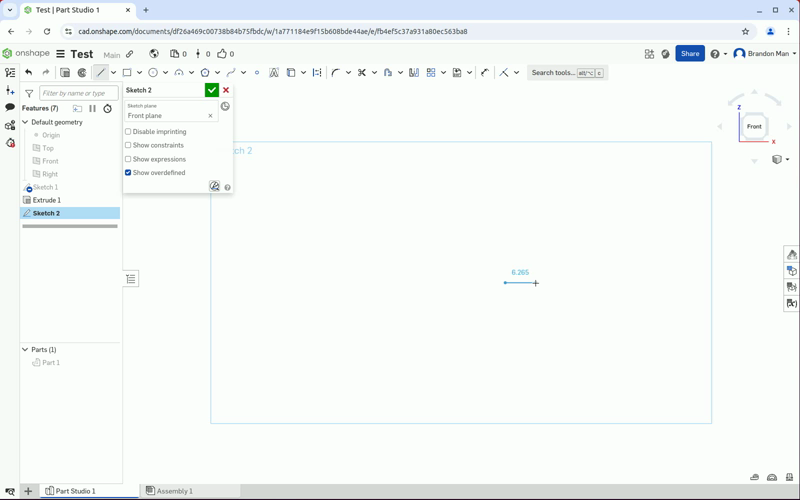
click(535, 282)
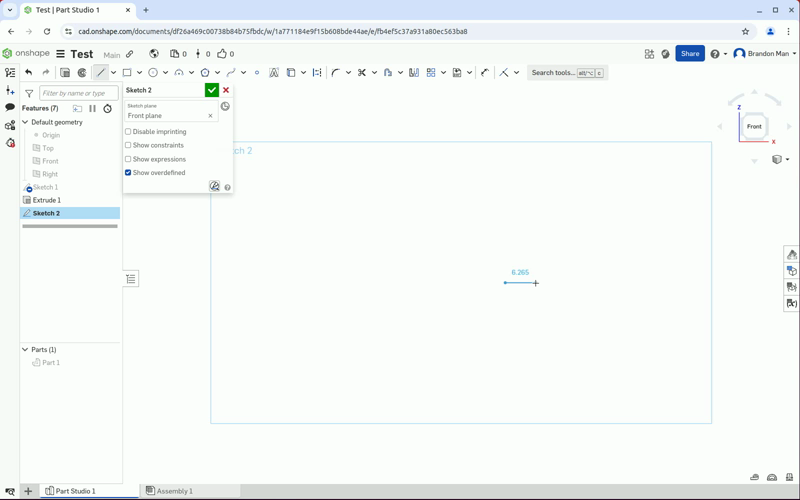
key_up(shift)
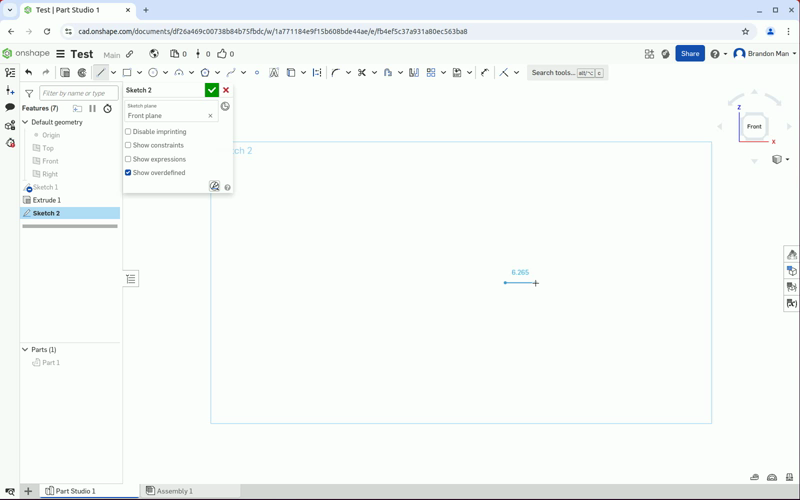
key_down(shift)
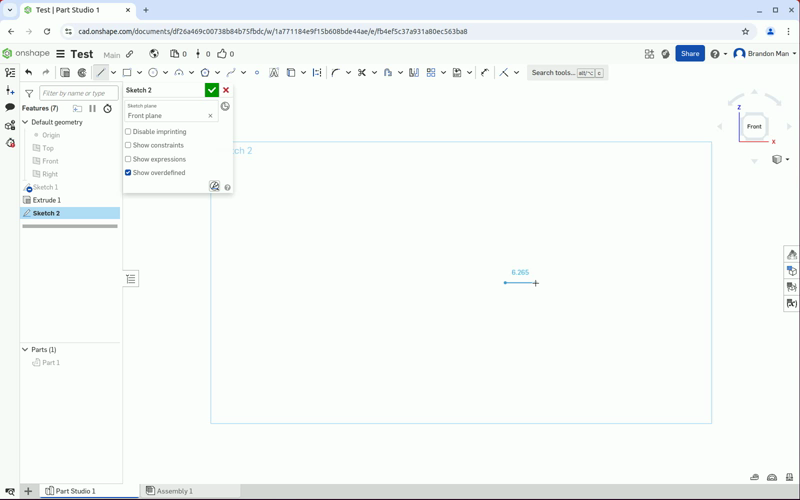
mouse_move(565, 282)
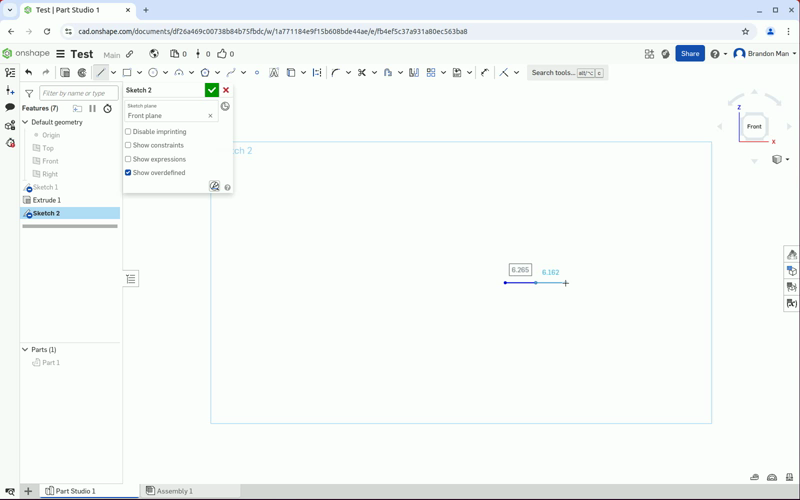
mouse_move(535, 252)
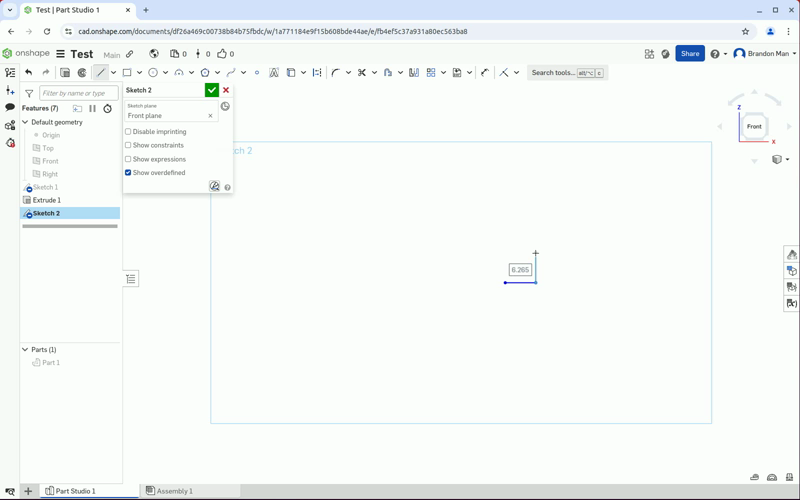
click(535, 252)
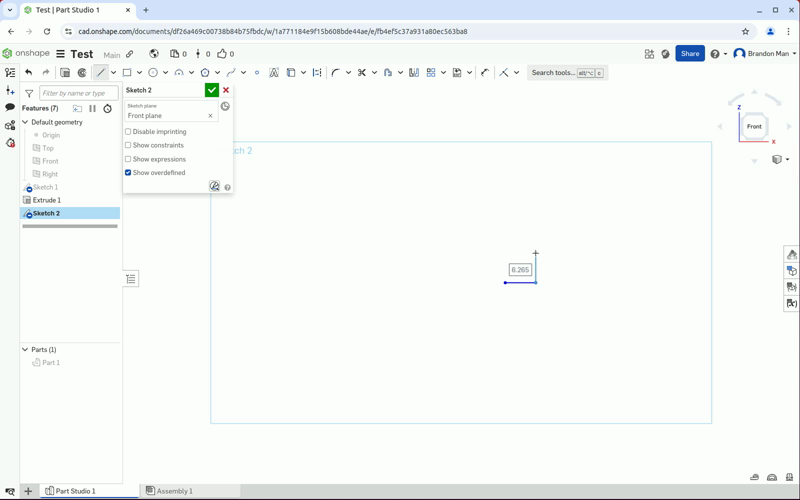
key_up(shift)
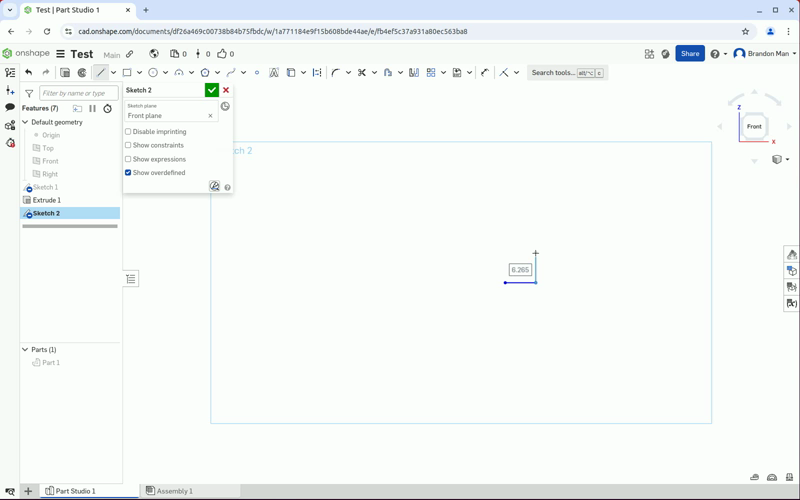
key_down(shift)
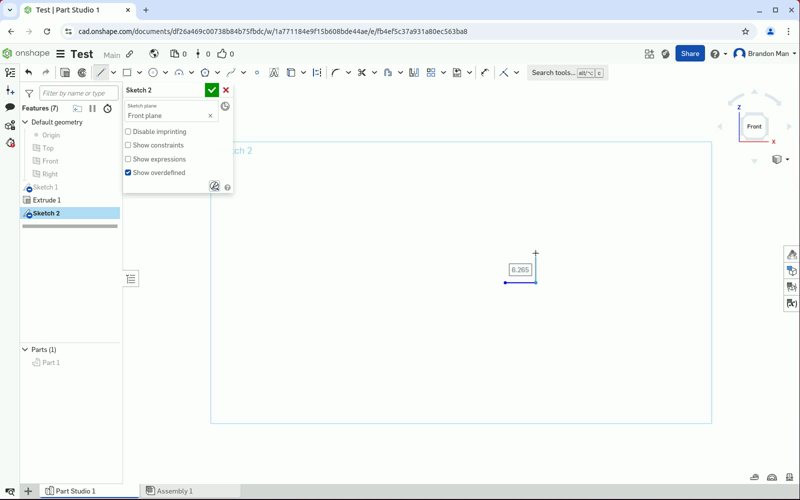
mouse_move(565, 252)
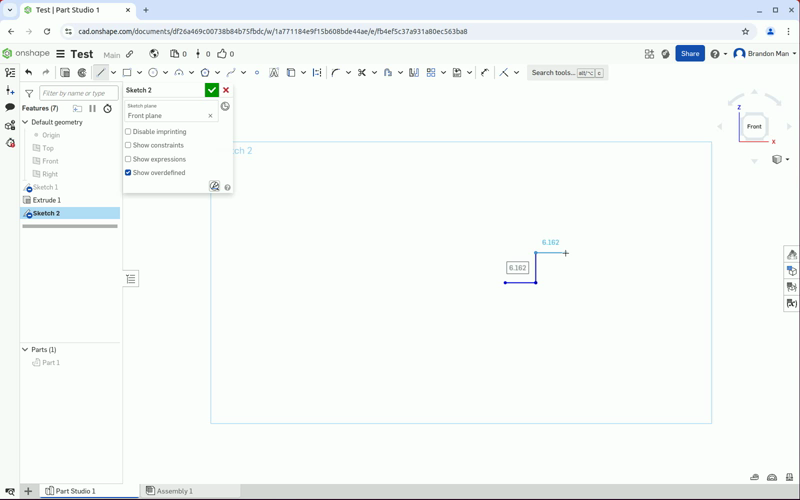
mouse_move(505, 252)
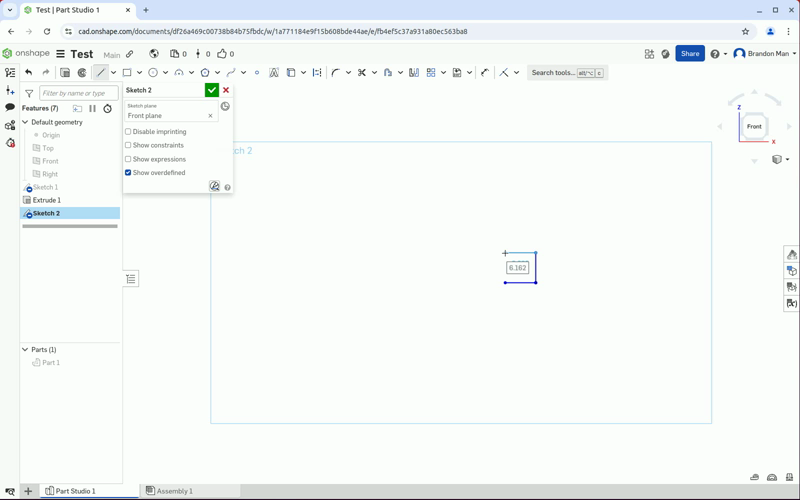
click(505, 252)
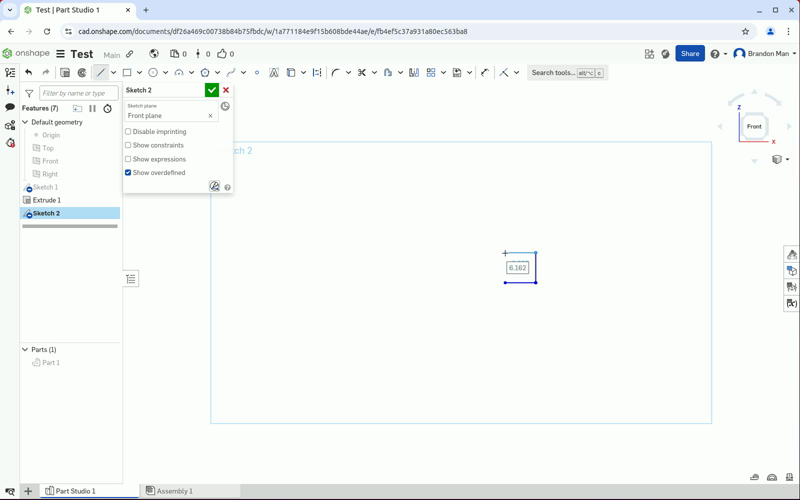
key_up(shift)
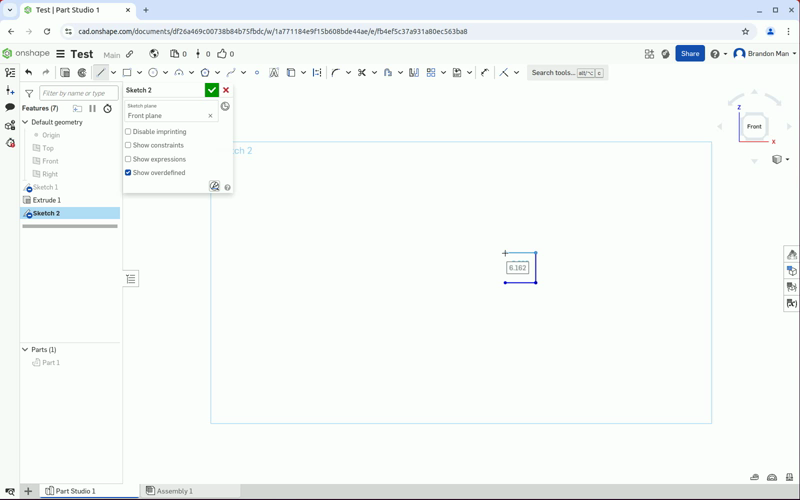
mouse_move(535, 252)
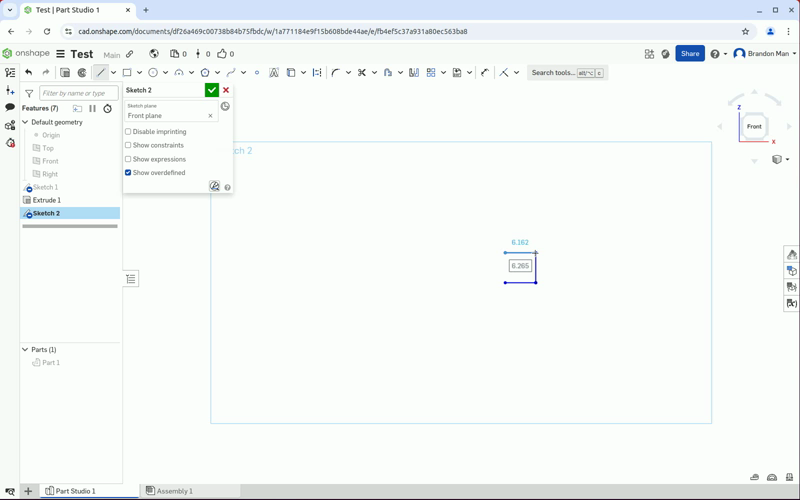
key_down(shift)
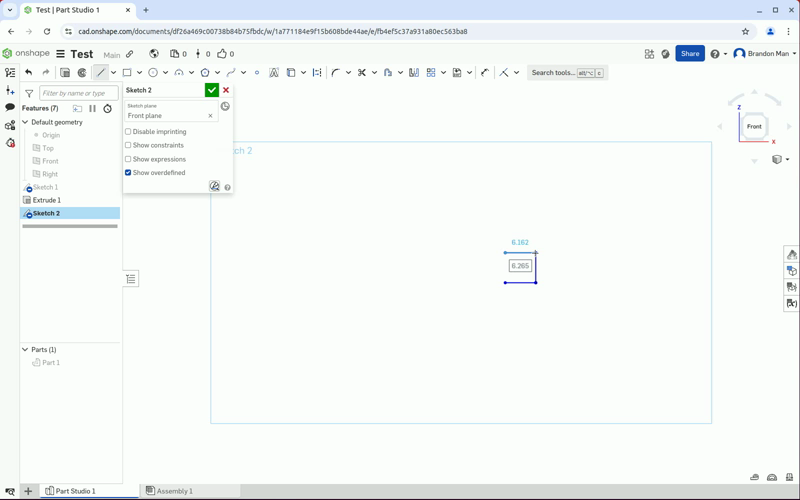
mouse_move(505, 282)
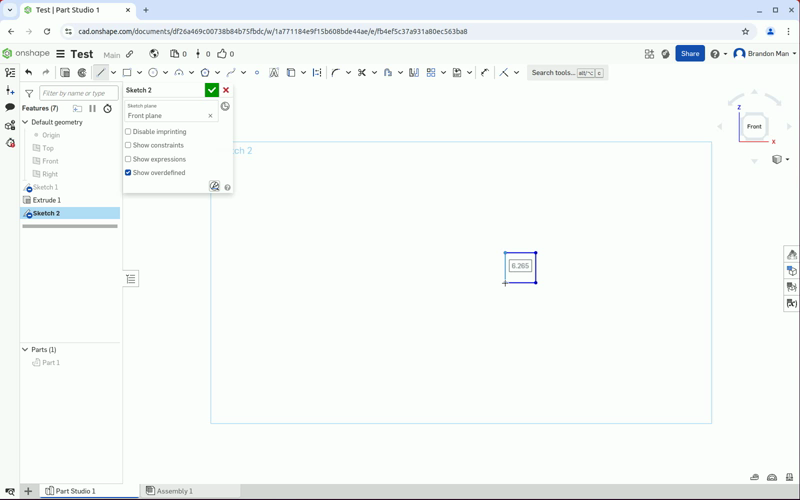
key_up(shift)
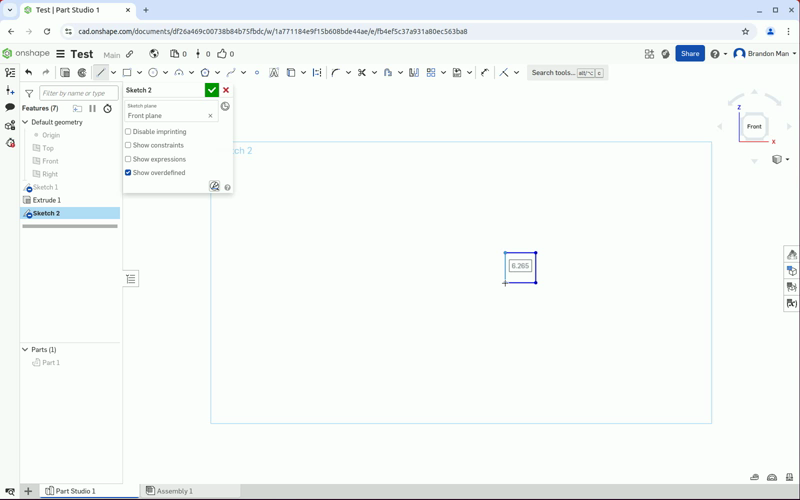
click(505, 282)
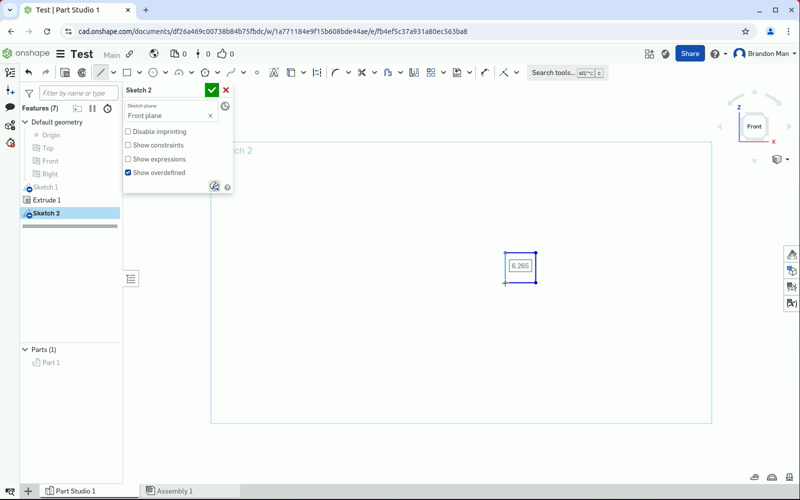
key(esc)
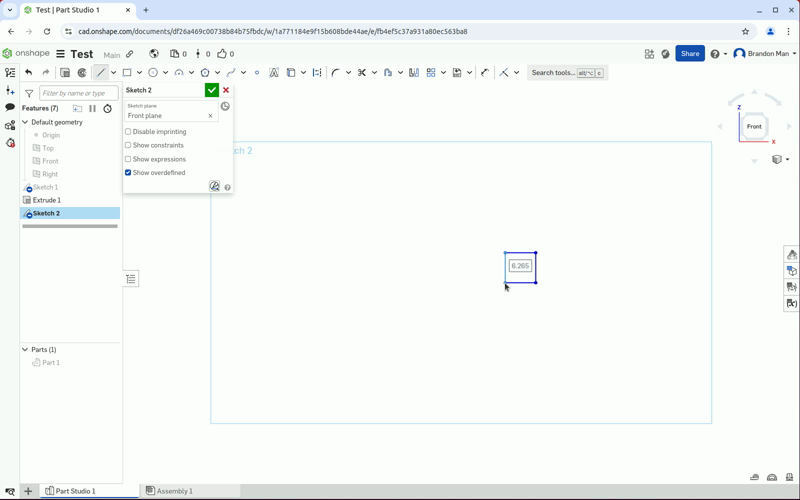
mouse_move(531, 261)
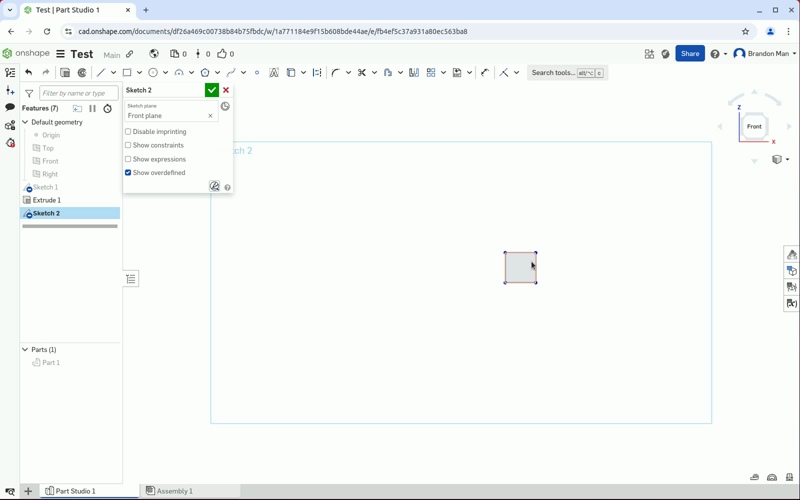
scroll(6)
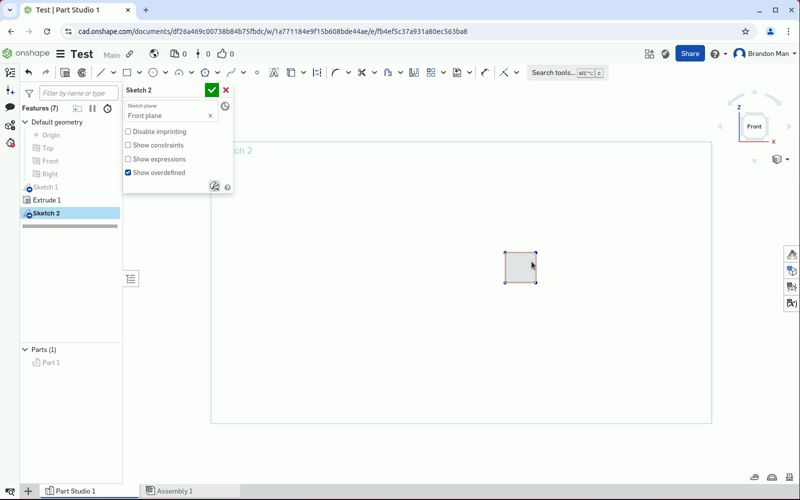
scroll(6)
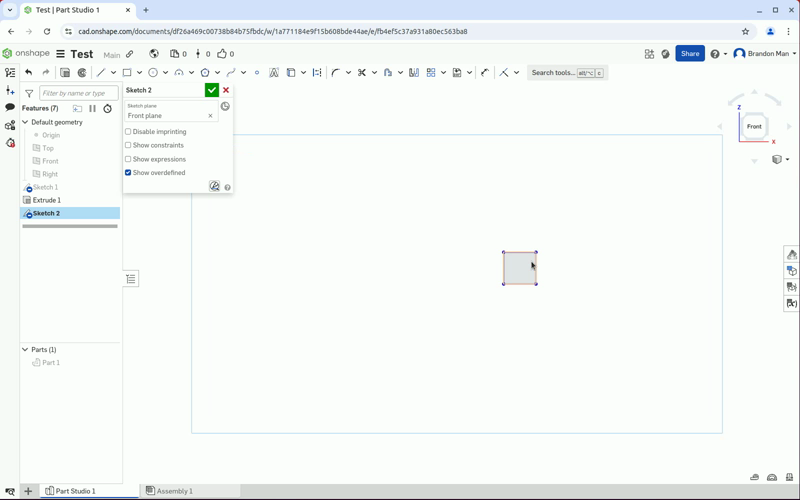
scroll(6)
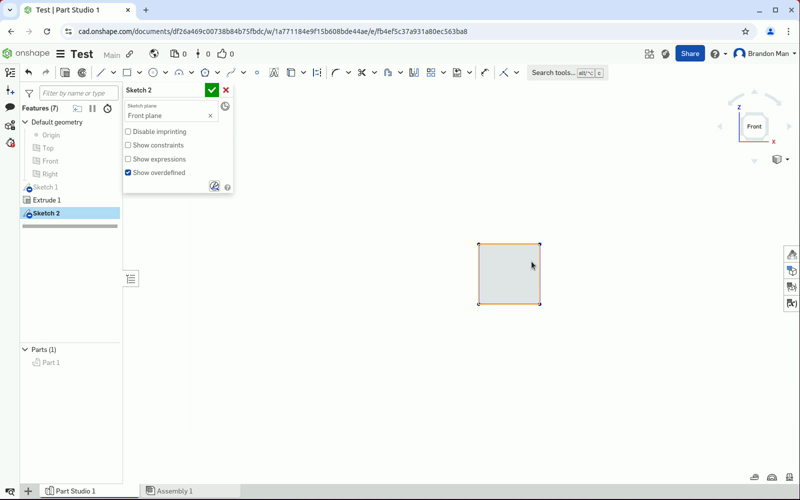
scroll(6)
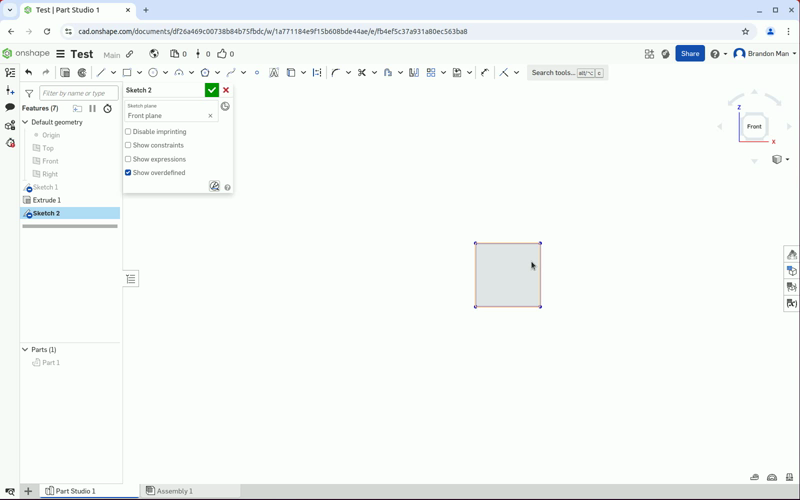
scroll(6)
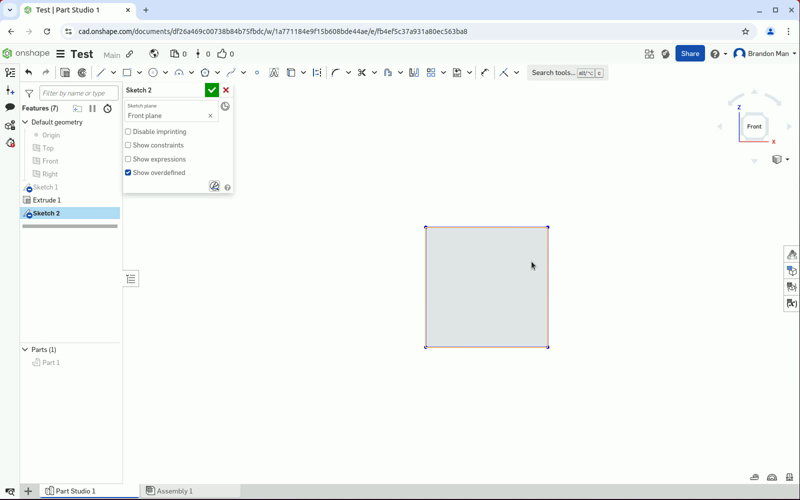
scroll(6)
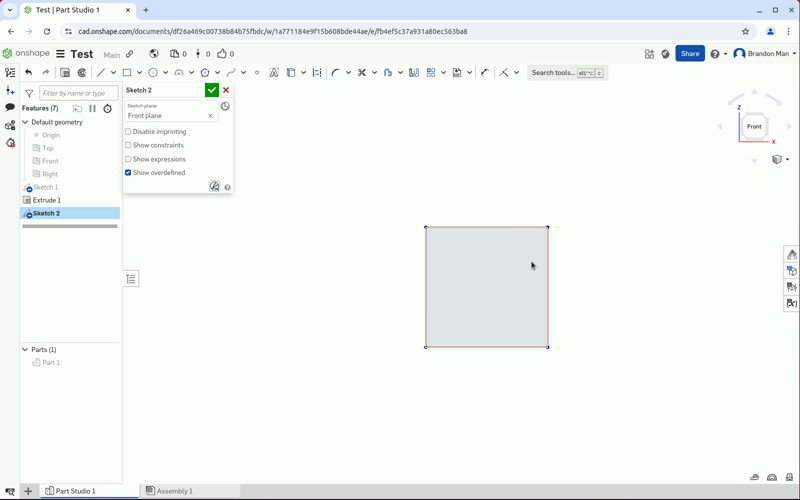
scroll(6)
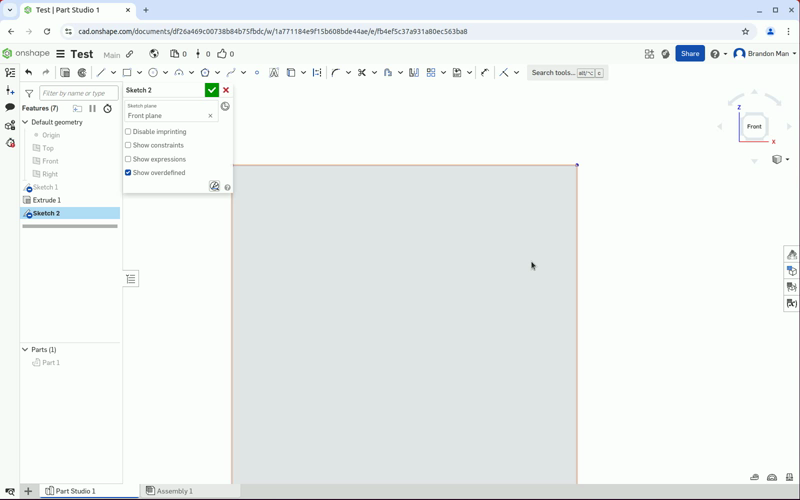
click(531, 261)
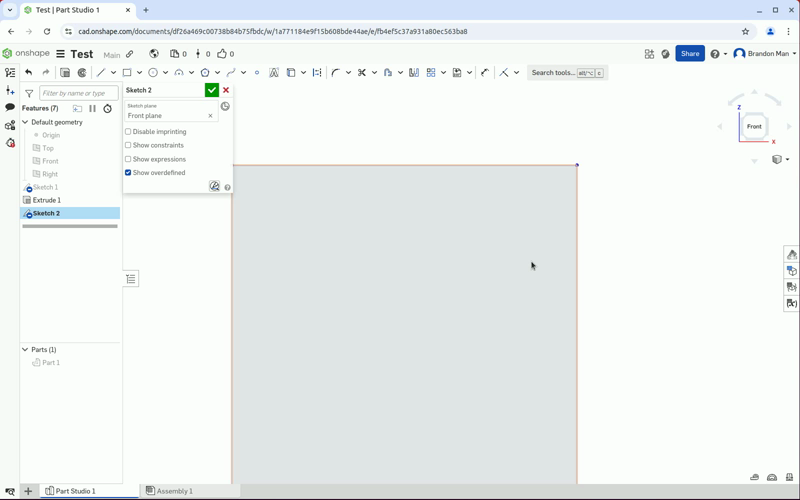
scroll(-6)
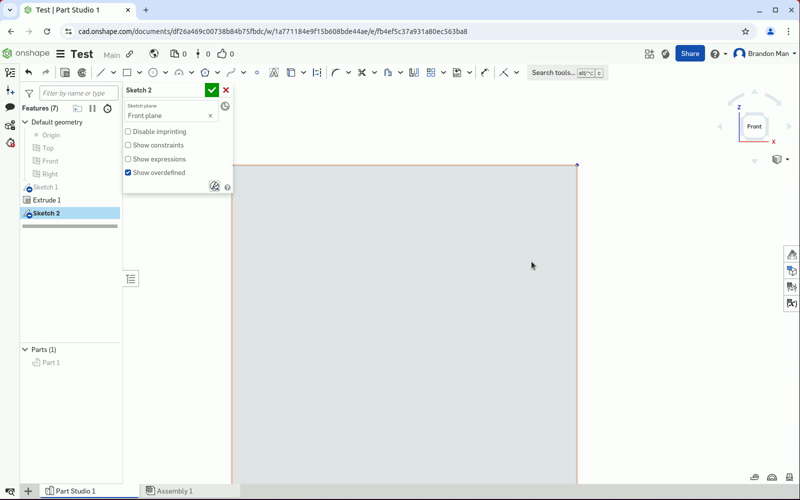
scroll(-6)
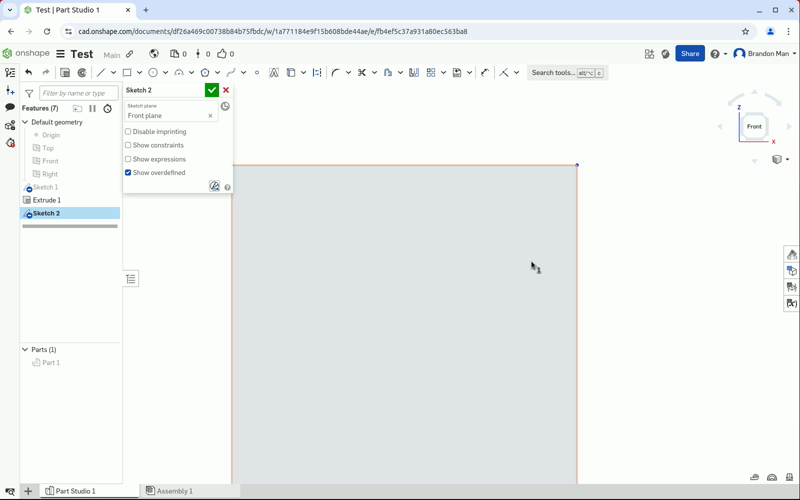
scroll(-6)
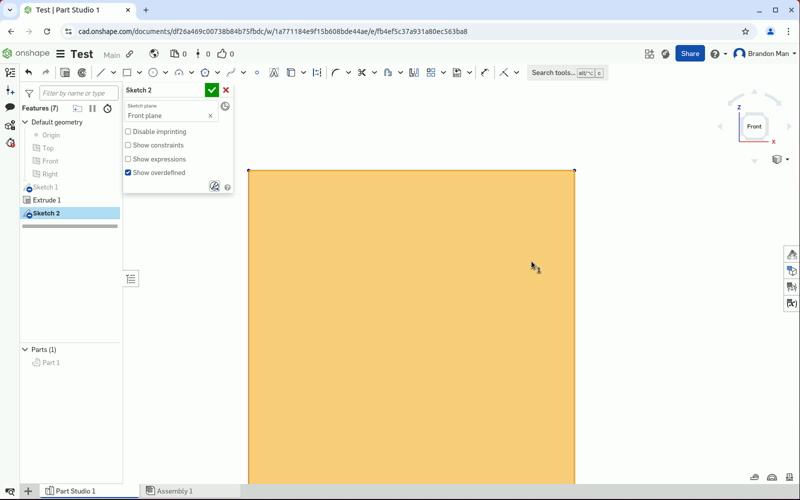
scroll(-6)
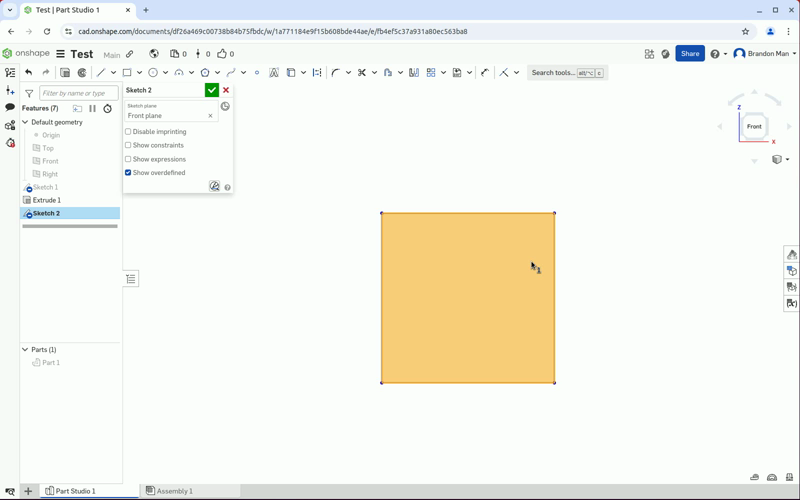
scroll(-6)
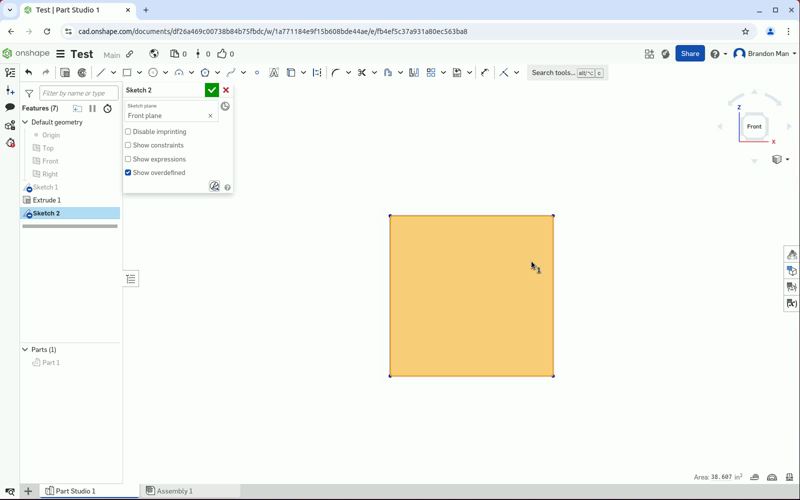
scroll(-6)
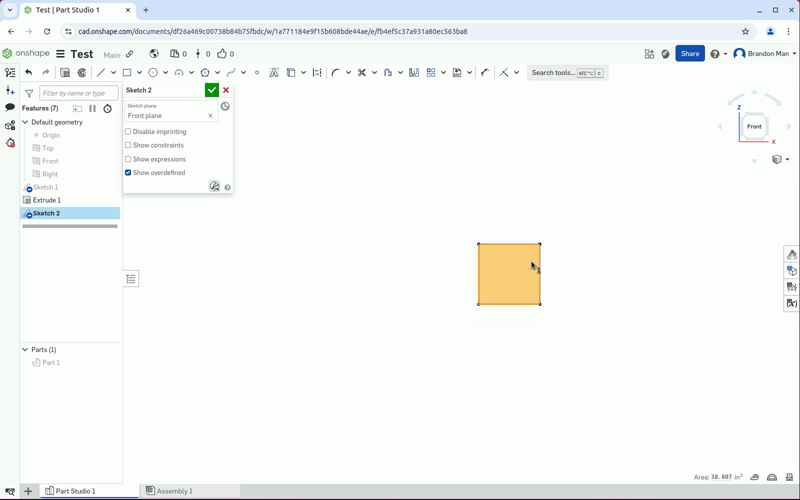
scroll(-6)
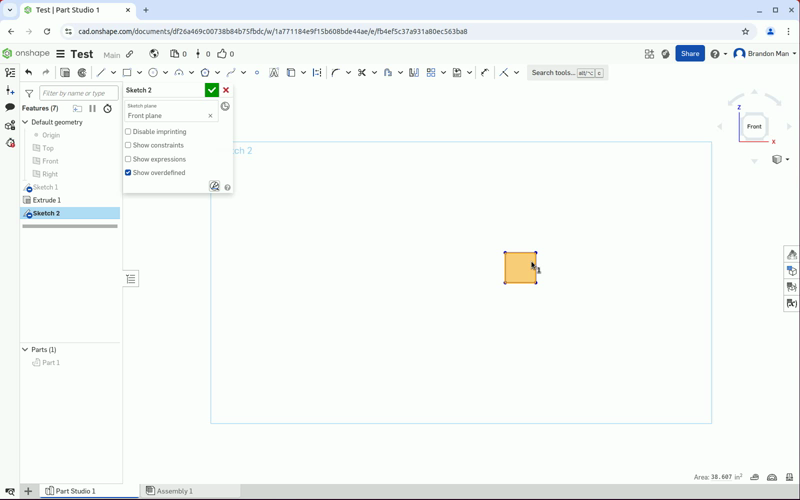
mouse_move(73, 352)
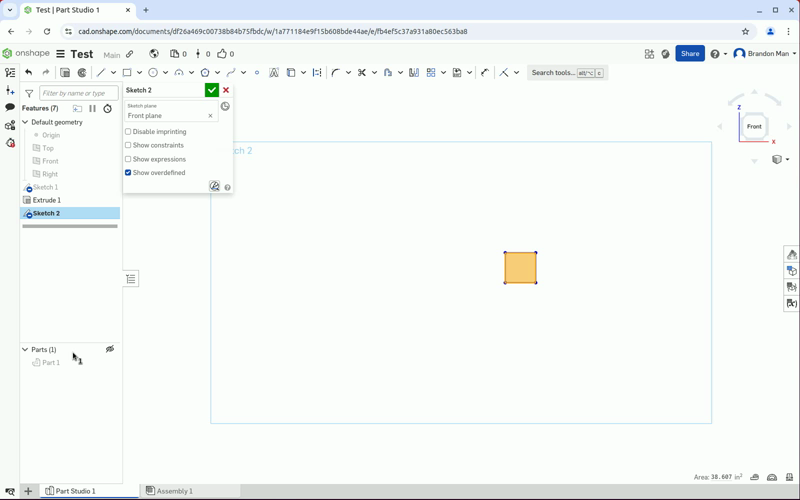
key(shift+y)
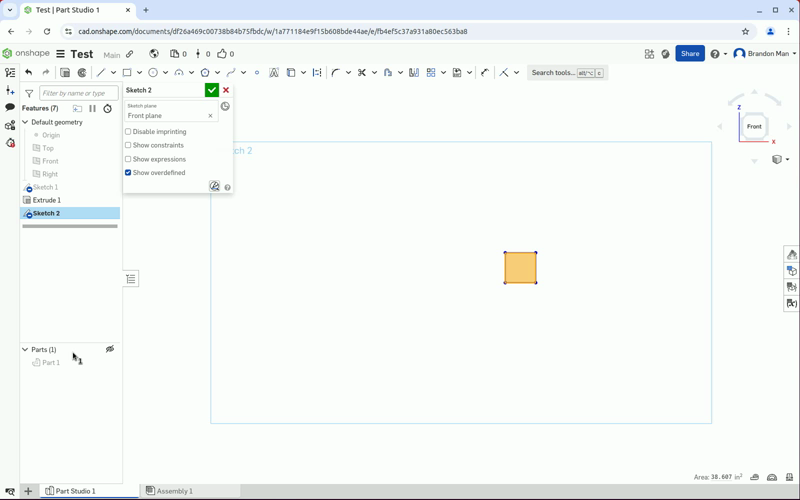
key(shift+e)
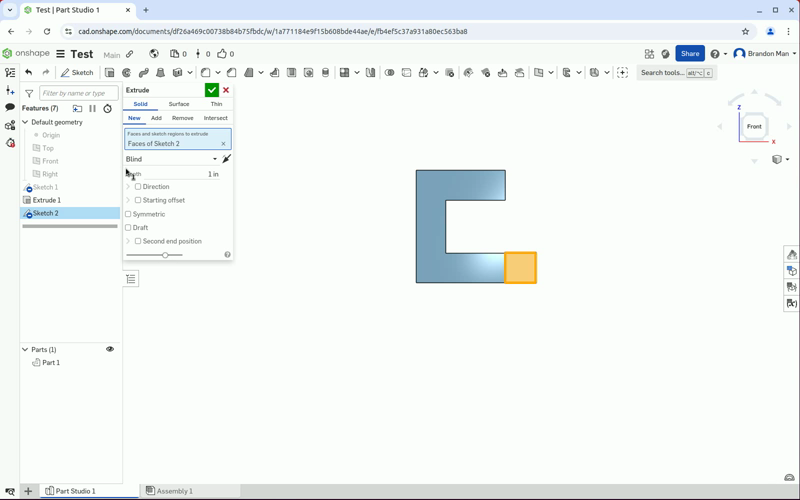
mouse_move(143, 106)
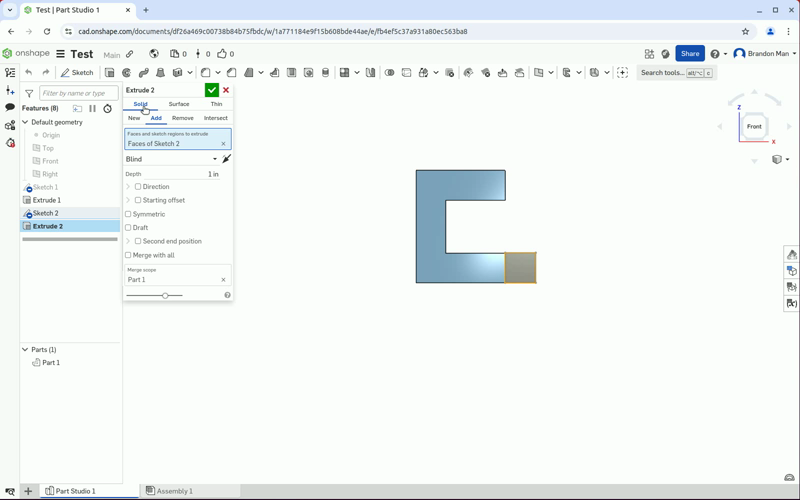
click(143, 106)
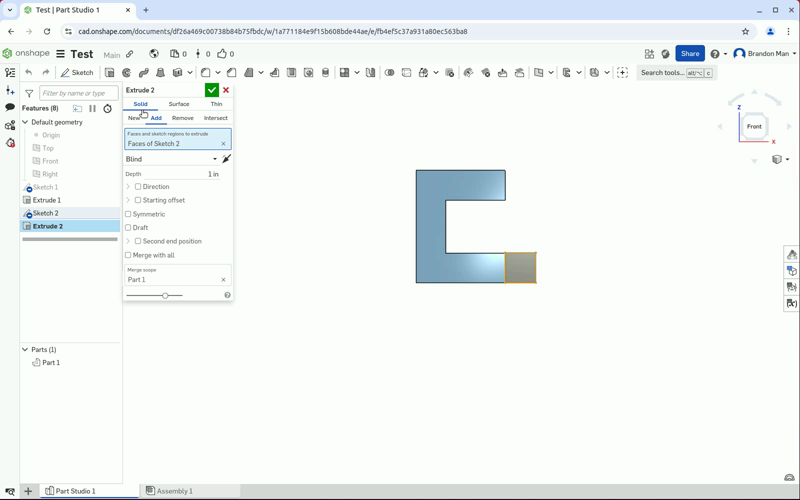
mouse_move(137, 120)
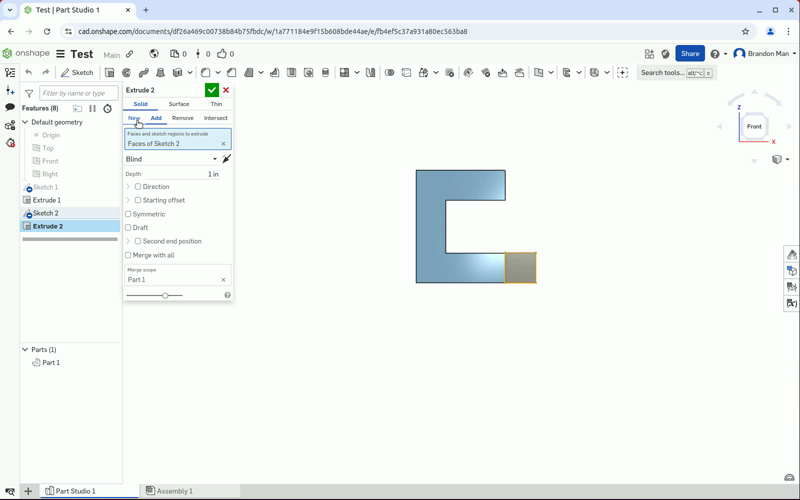
click(137, 120)
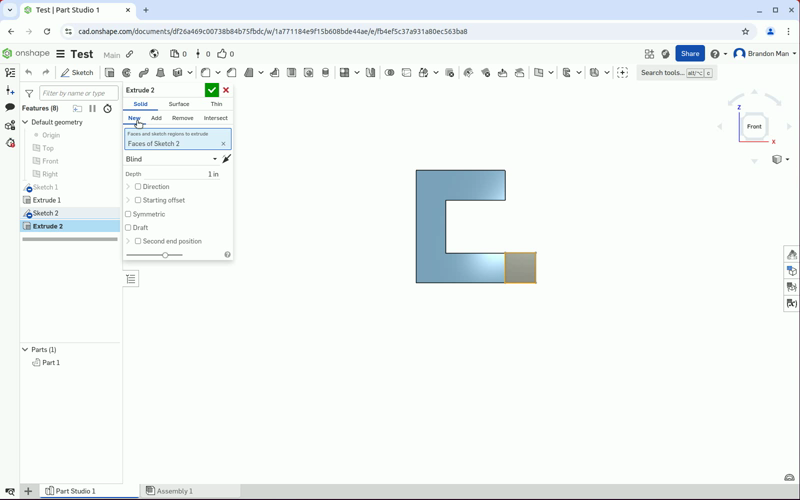
key(tab, 4)
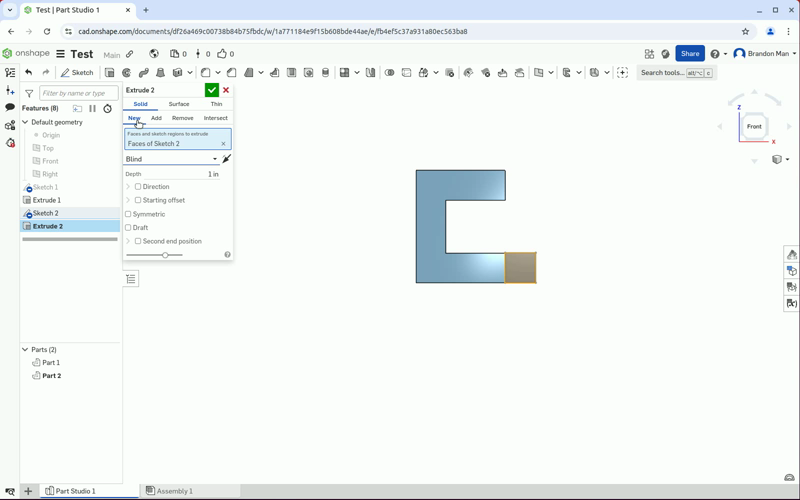
text(-30.33)
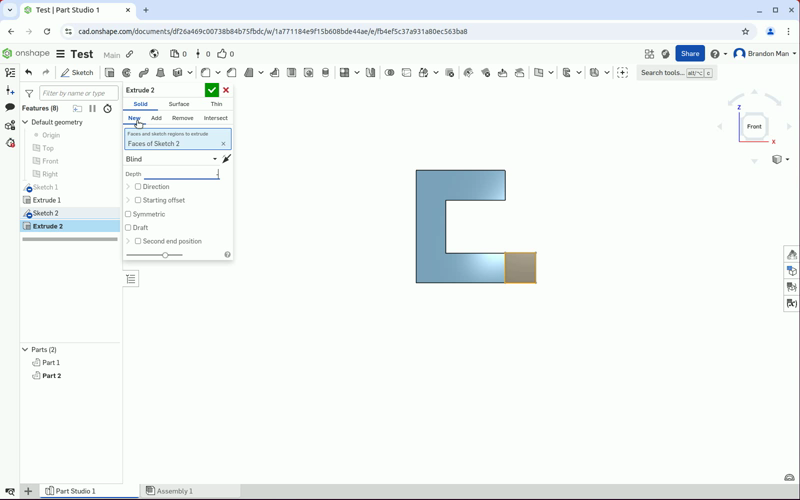
key(tab, 3)
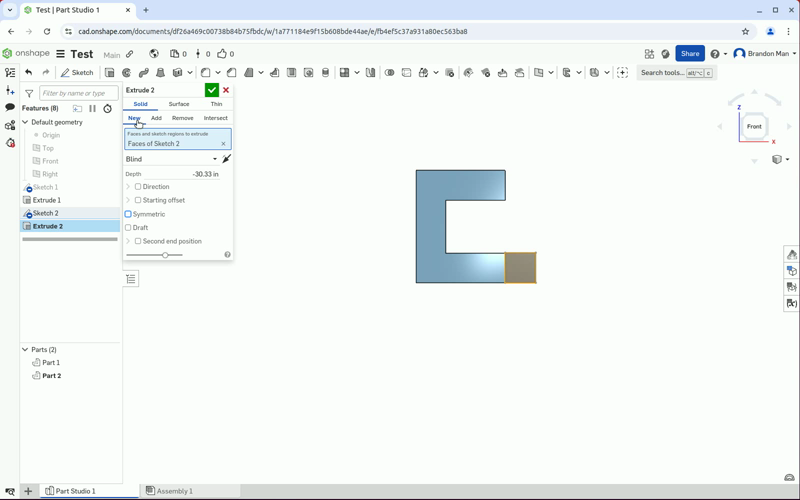
key(space)
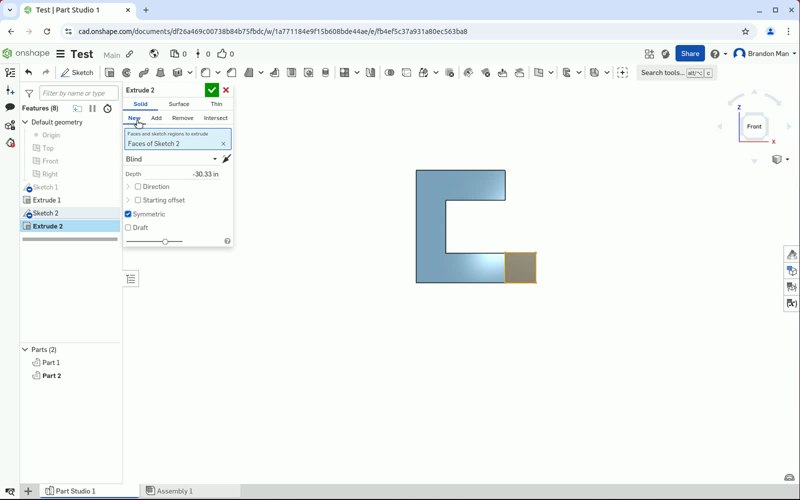
key(enter)
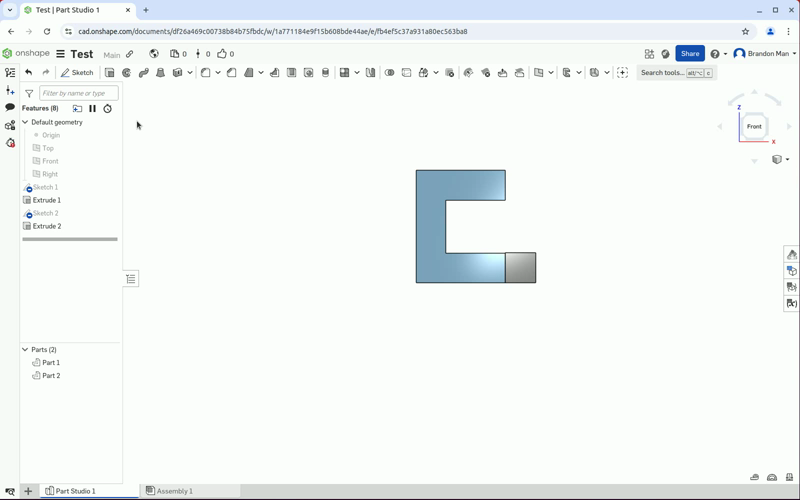
key(shift+h)
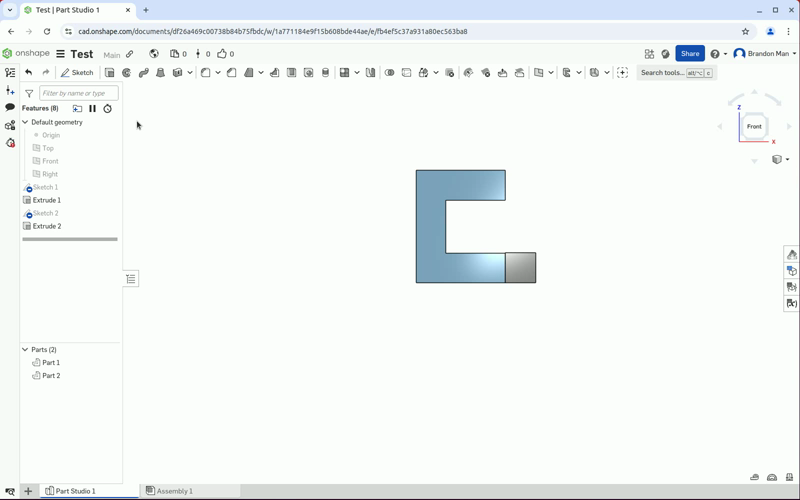
key(shift+h)
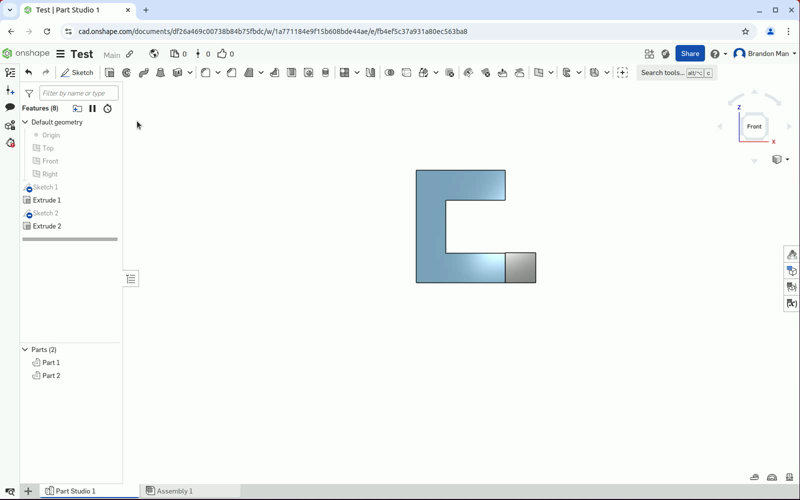
key(shift+7)
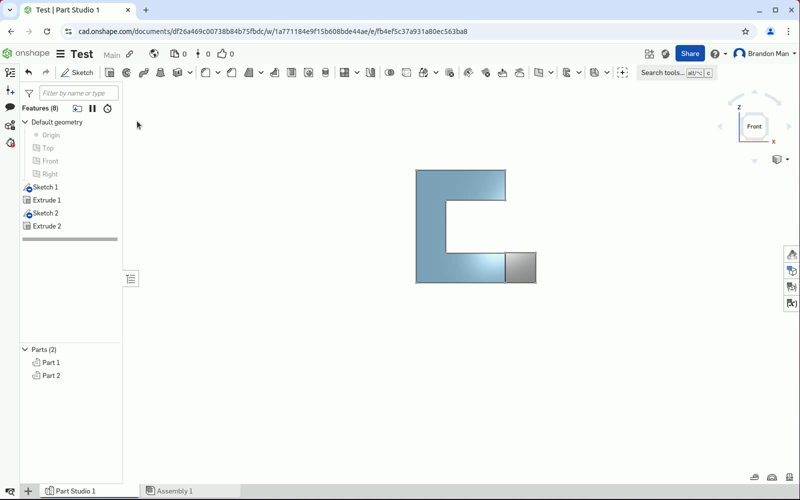
key(left, 2)
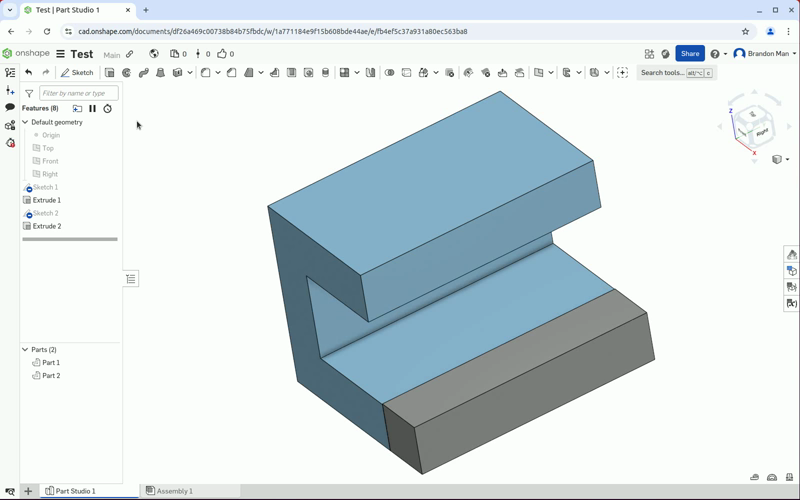
key(down, 2)
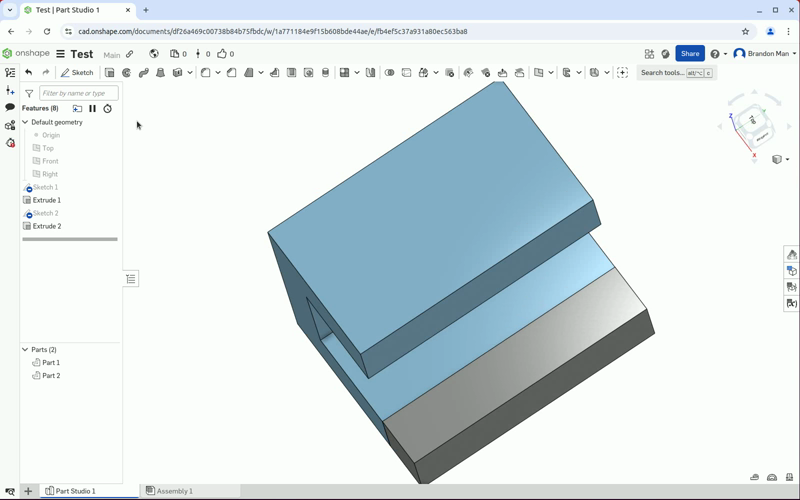
key(up, 2)
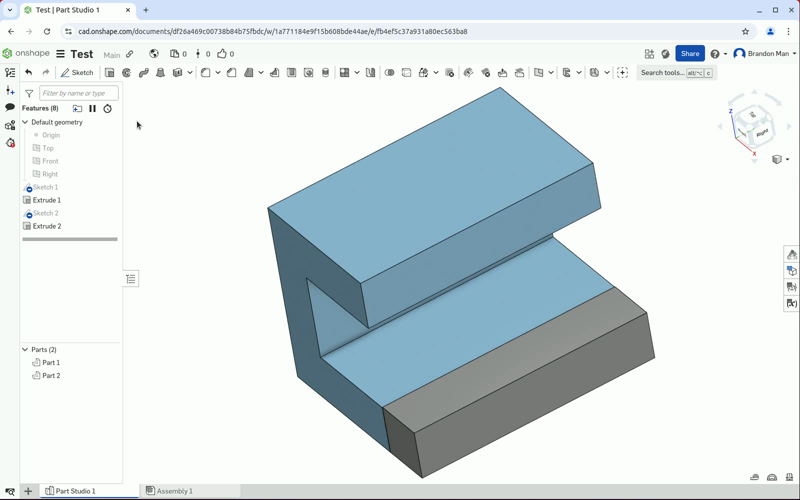
key(right, 2)
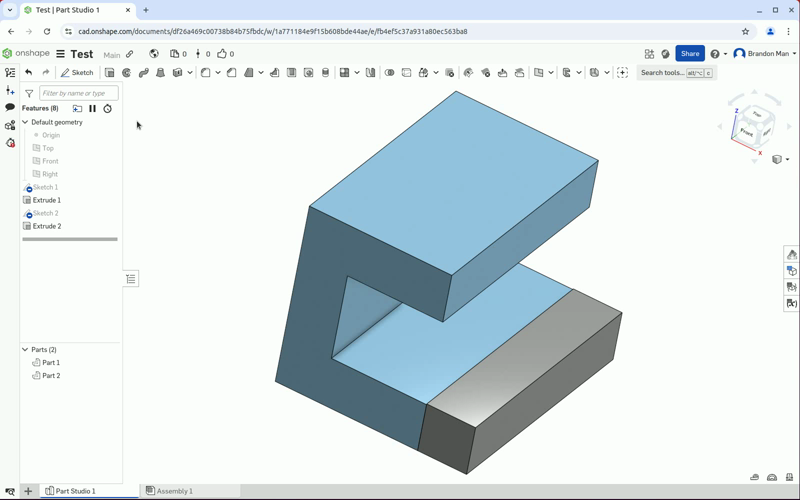
mouse_move(73, 189)
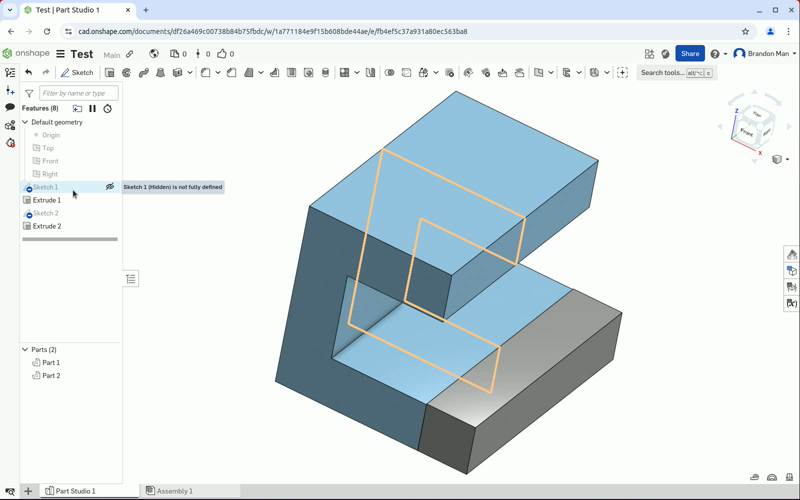
click(73, 189)